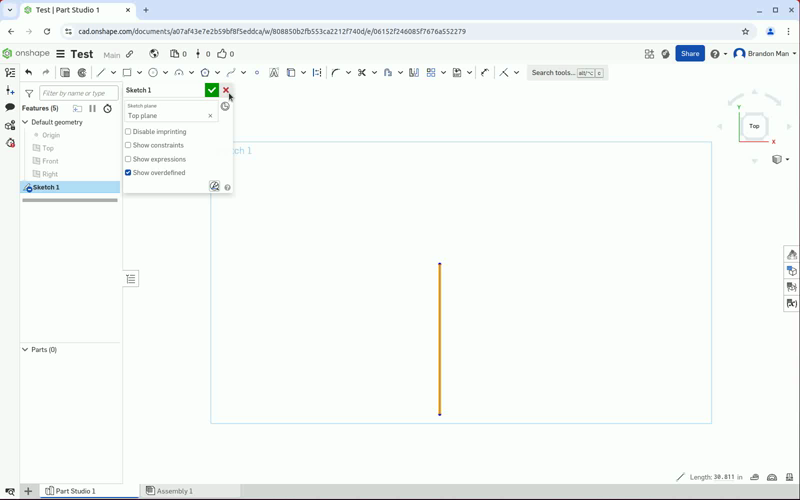
key(shift+h)
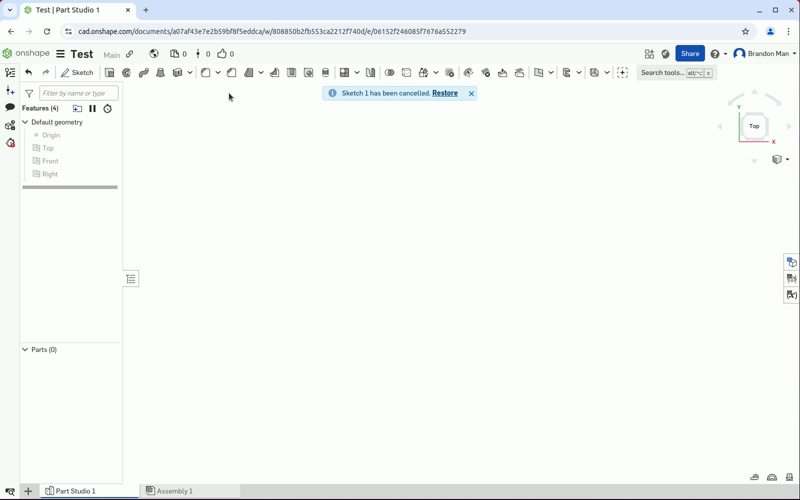
mouse_move(73, 352)
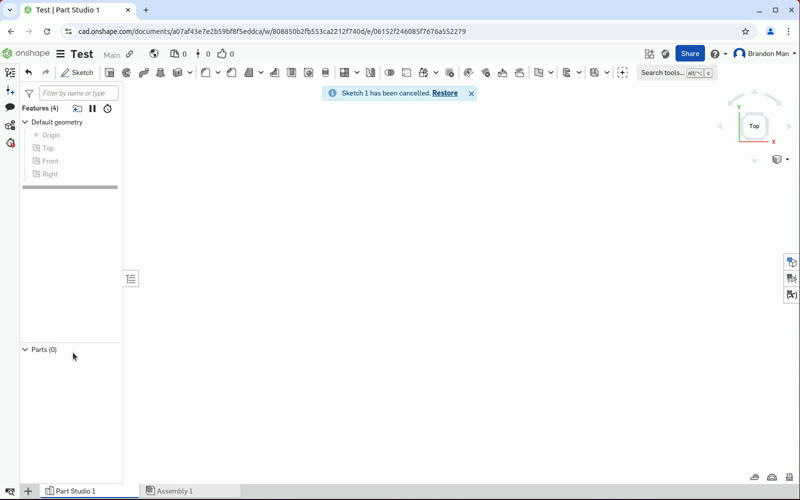
key(y)
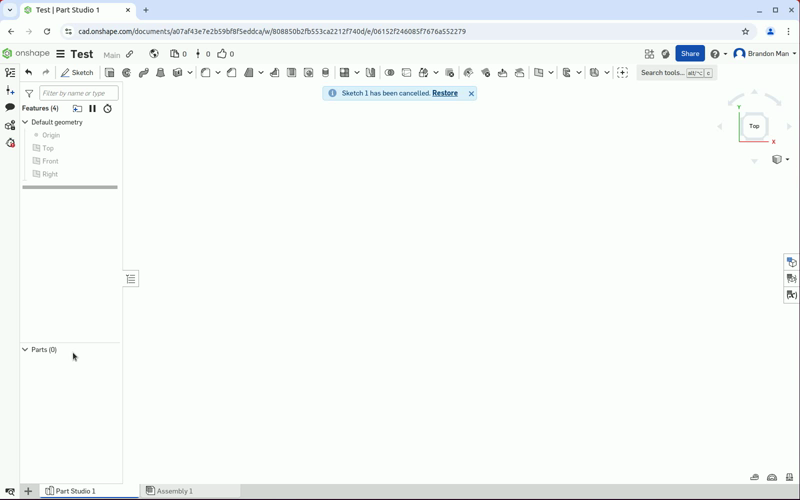
key(shift+p)
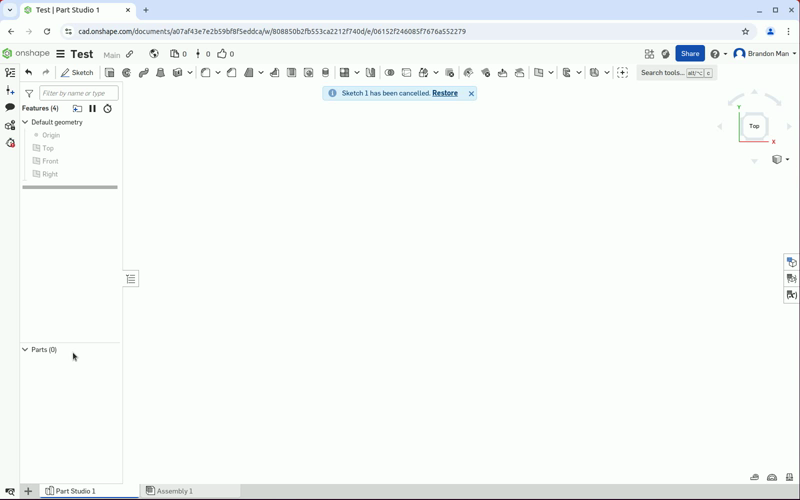
key(space)
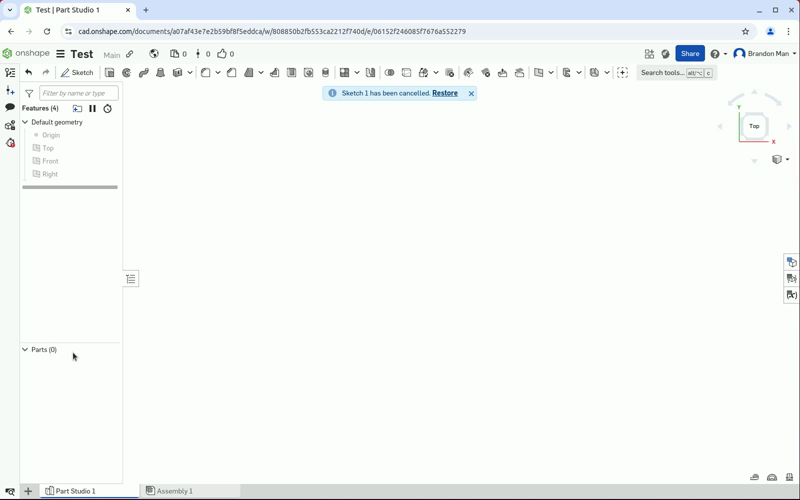
key_down(shift)
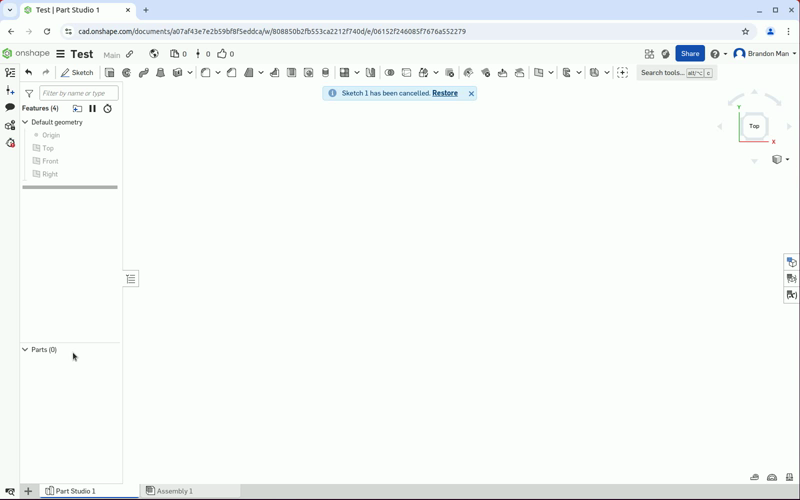
key(up)
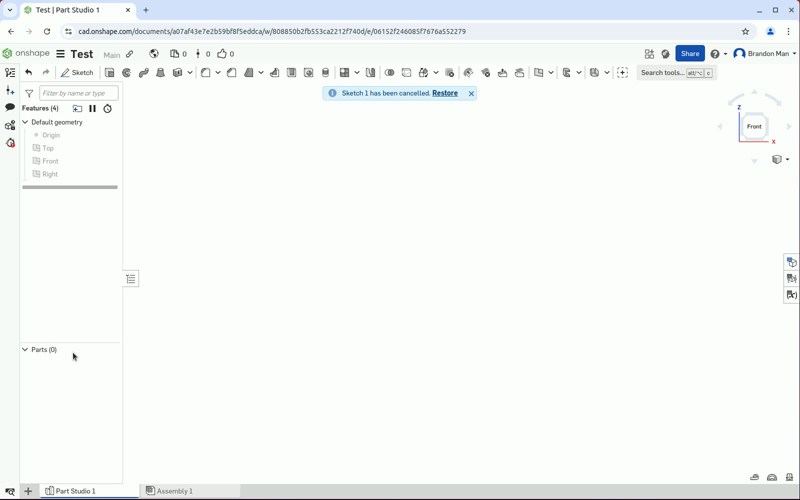
key_up(shift)
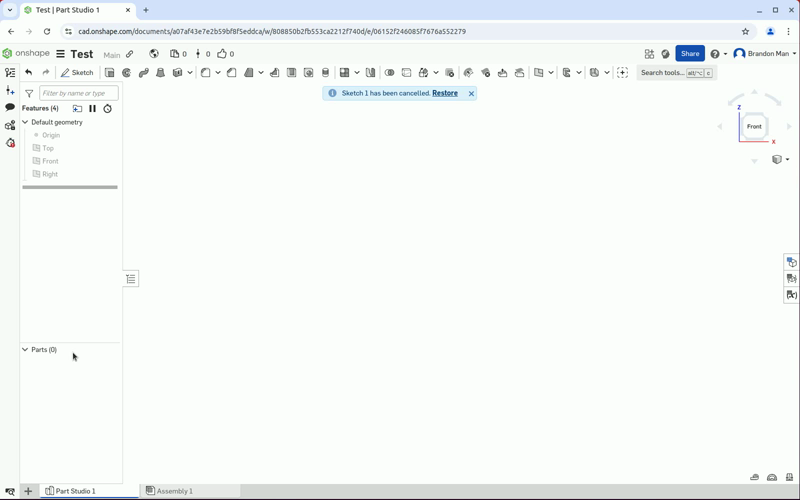
mouse_move(73, 352)
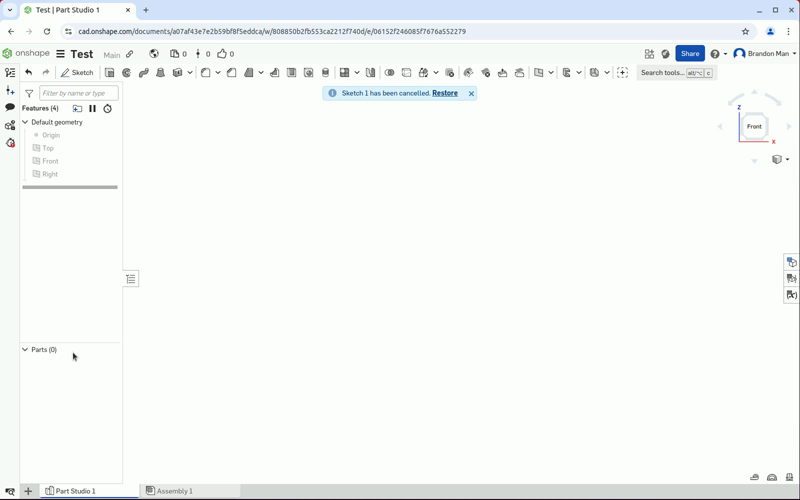
key(shift+y)
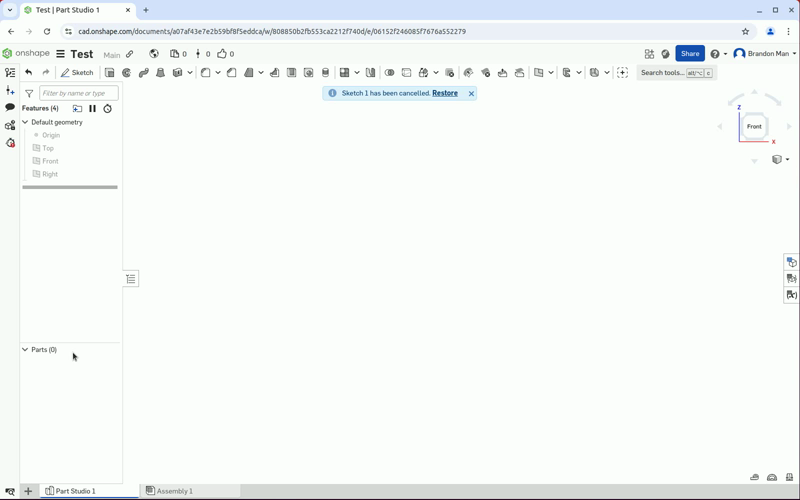
key(shift+s)
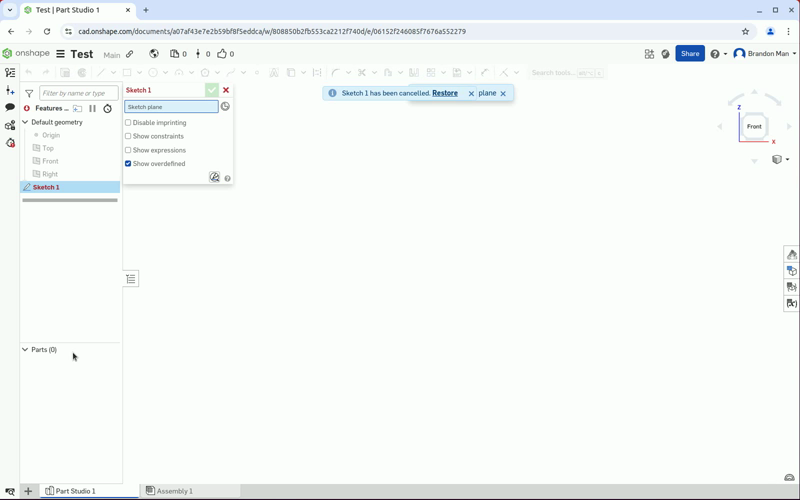
mouse_move(73, 163)
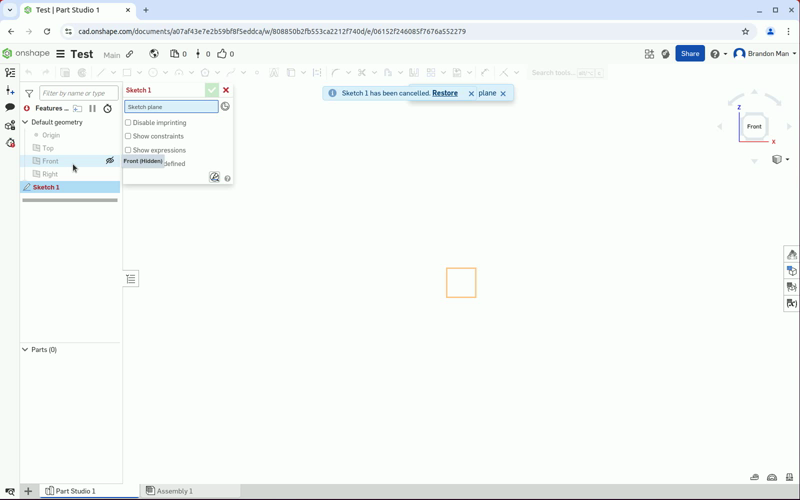
click(73, 163)
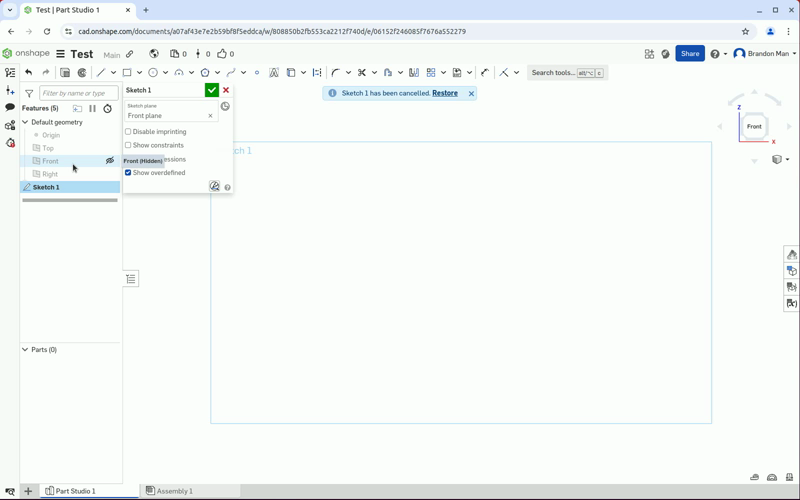
mouse_move(73, 352)
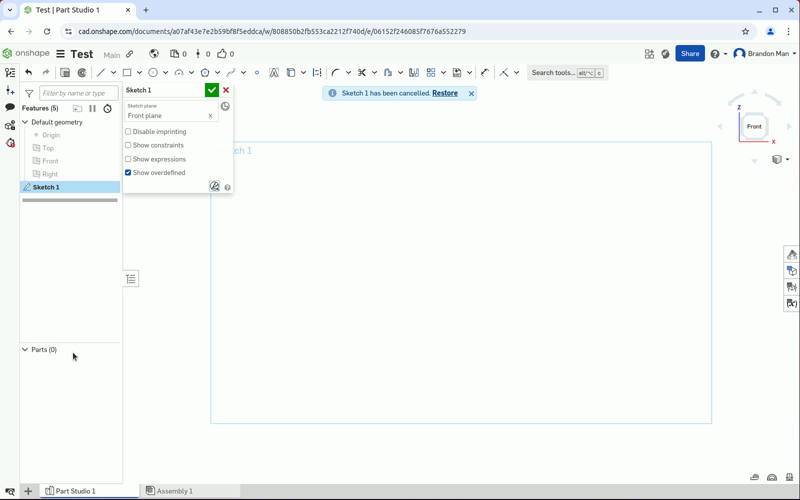
key(y)
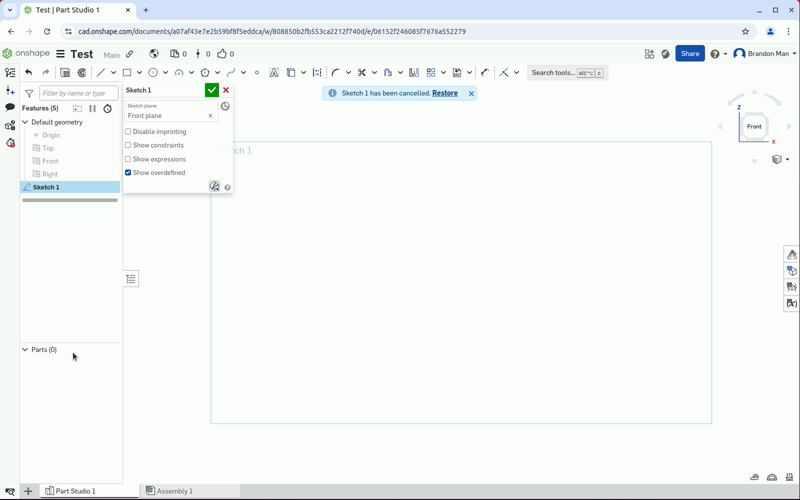
key(l)
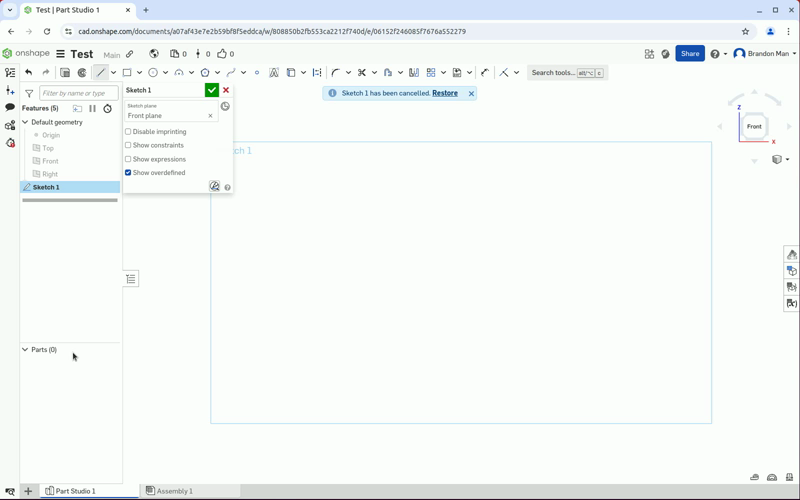
key_down(shift)
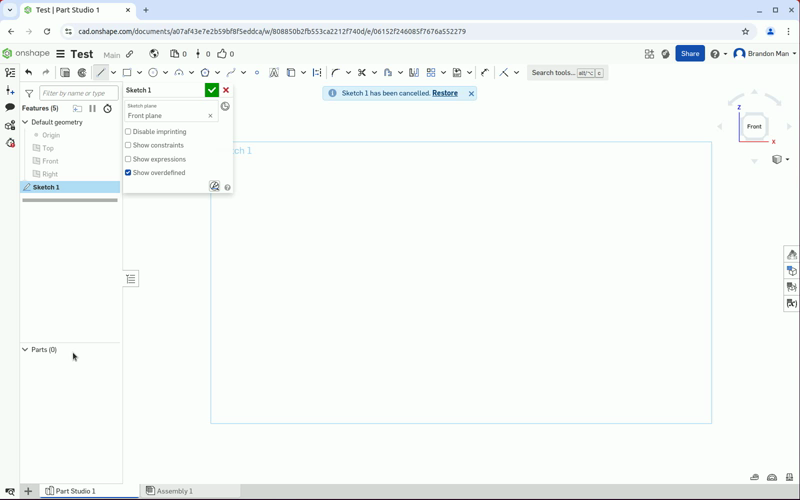
mouse_move(348, 282)
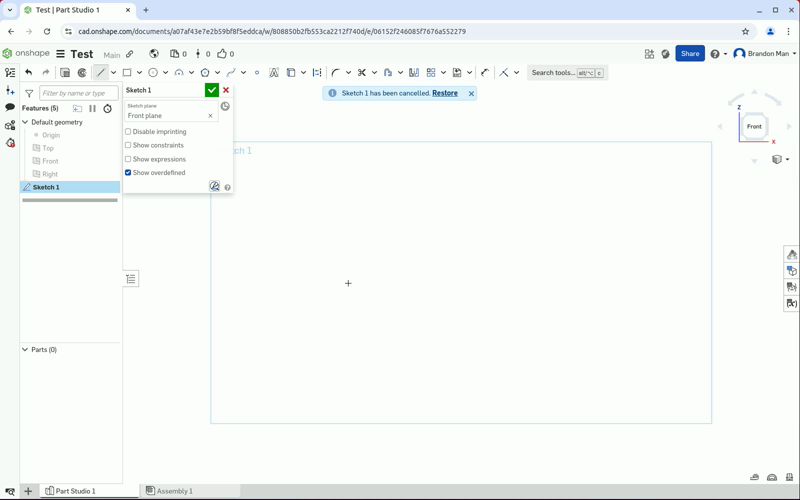
click(348, 282)
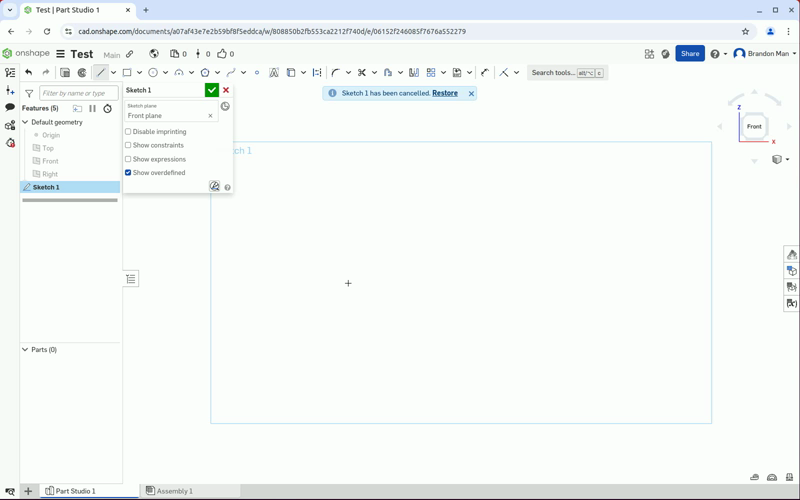
key_up(shift)
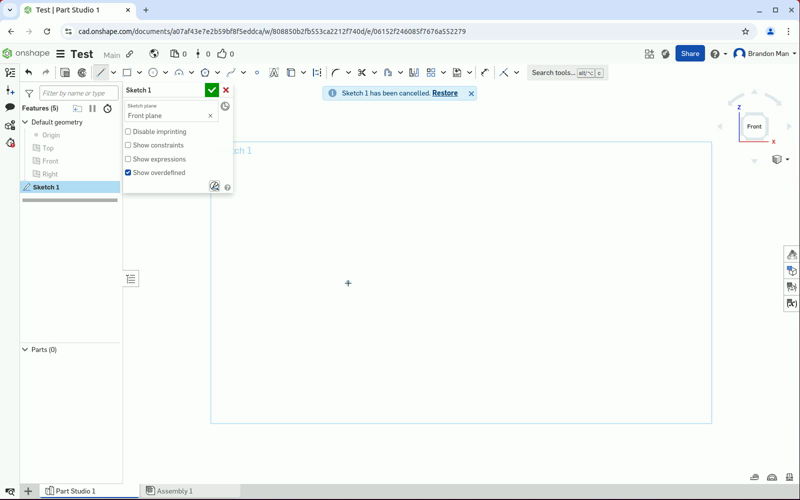
key_down(shift)
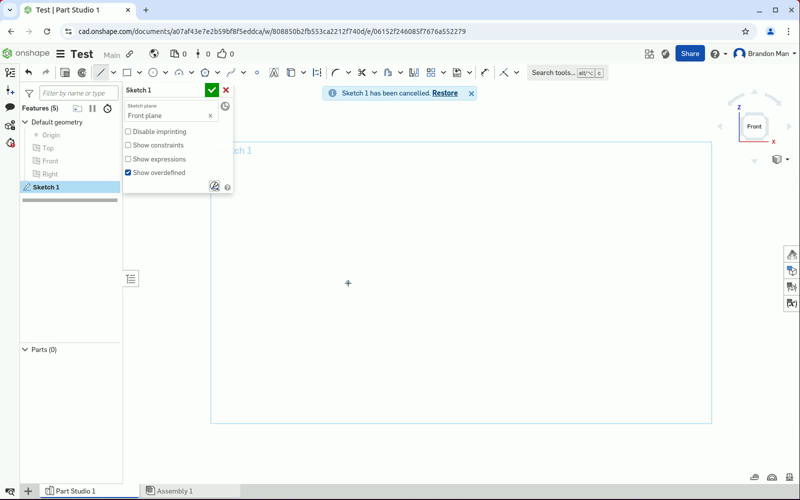
mouse_move(460, 282)
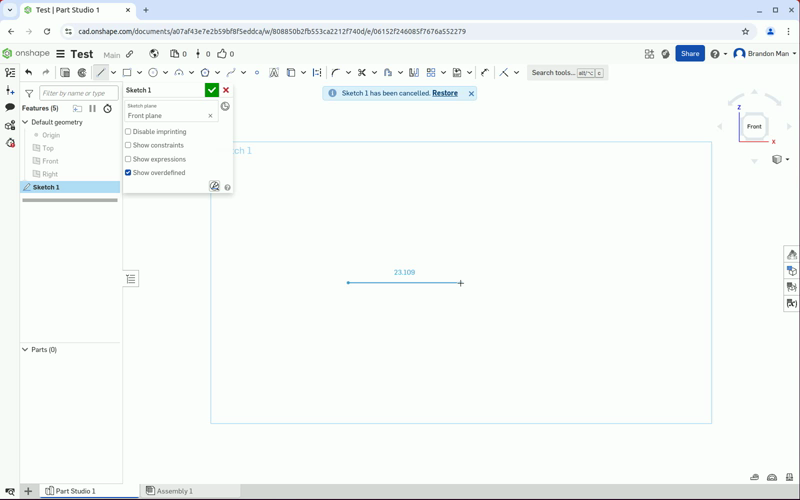
click(460, 282)
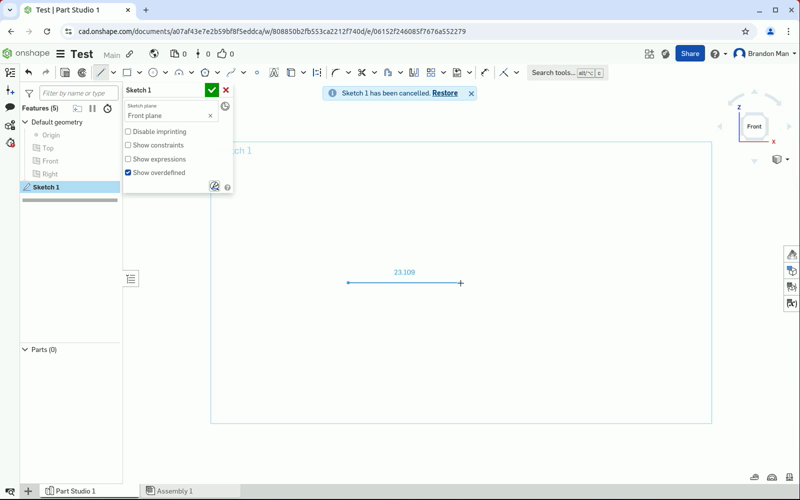
key_up(shift)
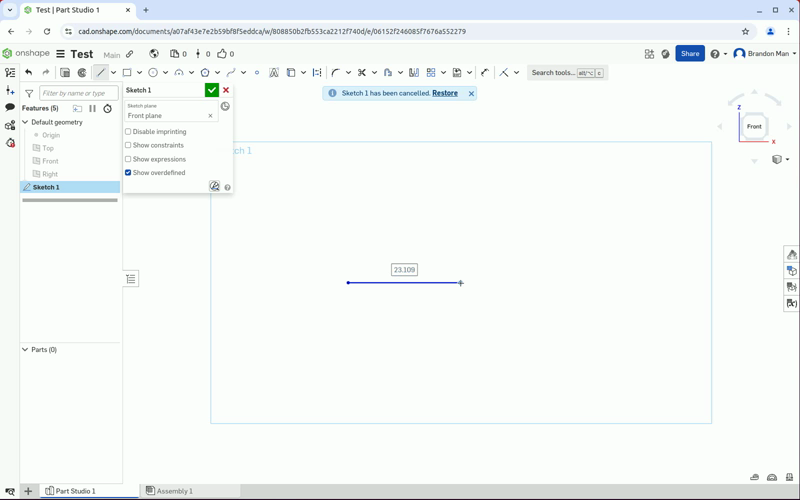
key_down(shift)
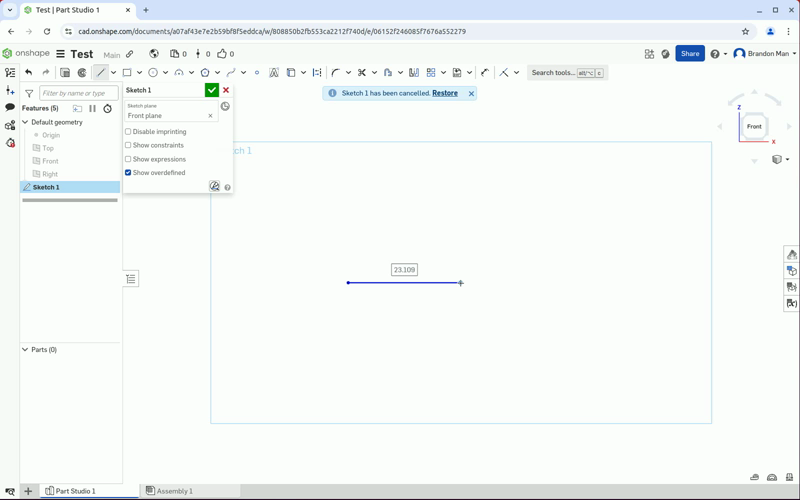
mouse_move(460, 170)
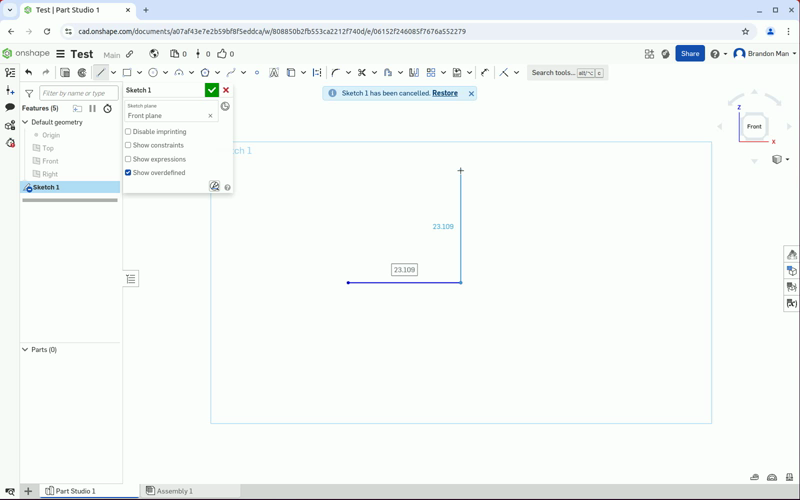
click(460, 170)
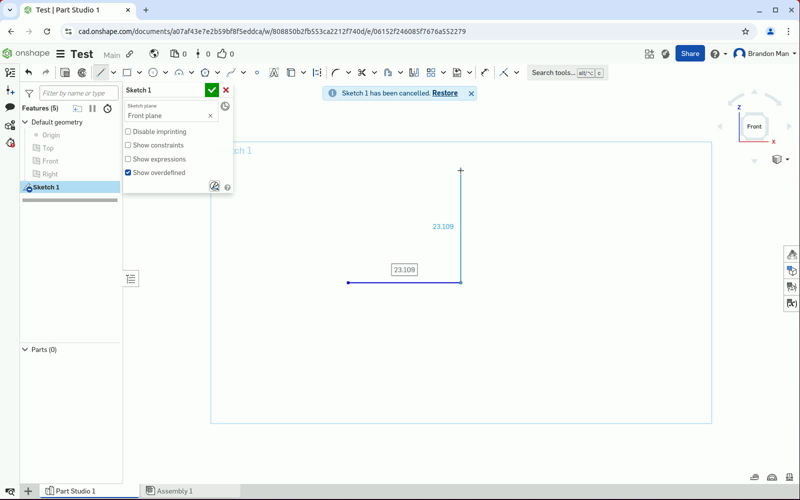
key_up(shift)
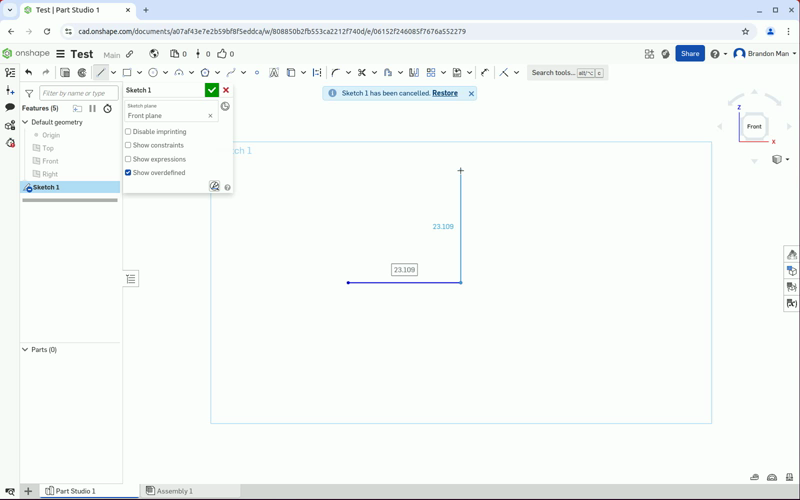
key_down(shift)
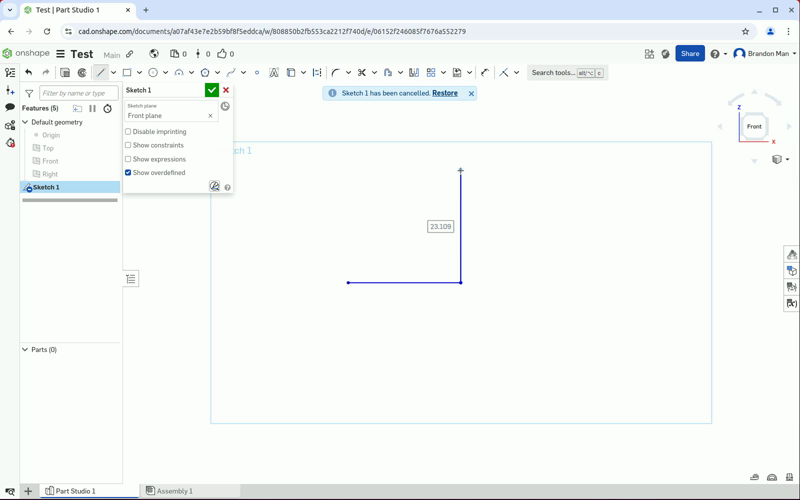
mouse_move(348, 170)
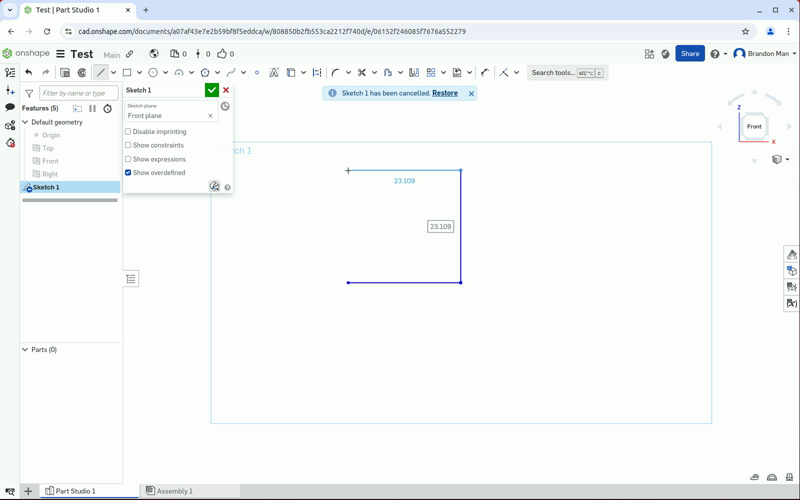
click(348, 170)
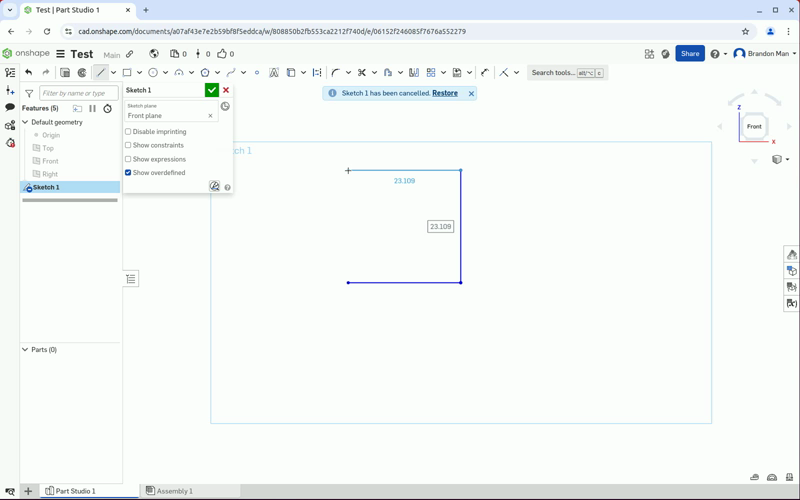
key_up(shift)
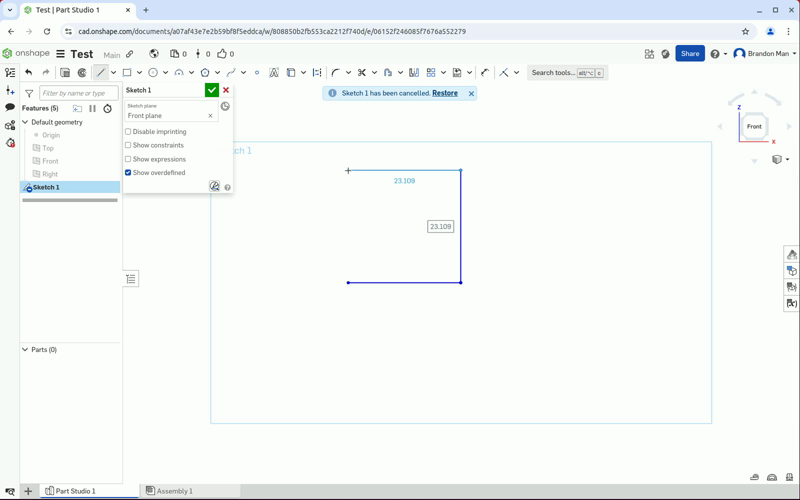
key_down(shift)
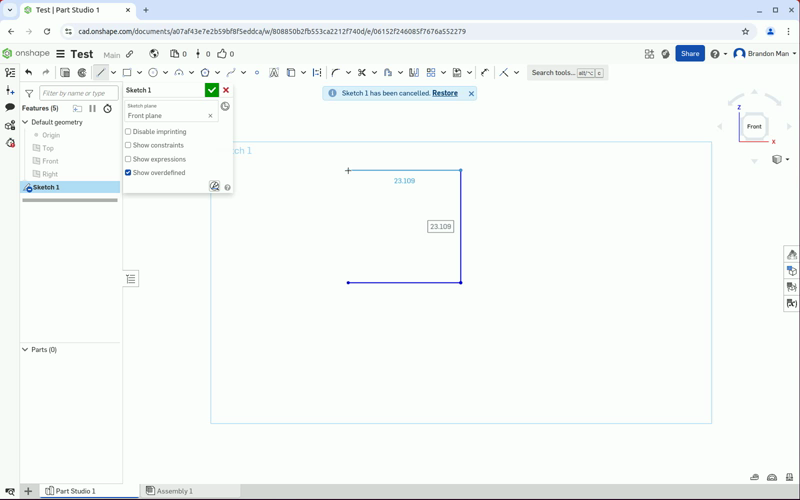
mouse_move(348, 282)
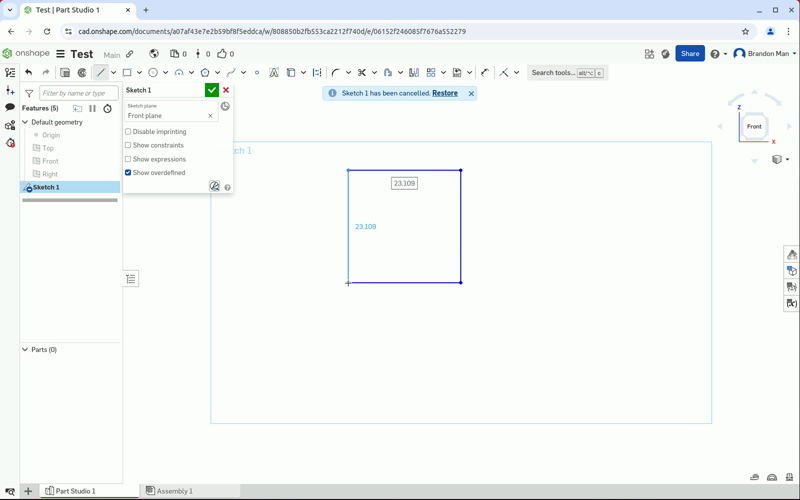
key_up(shift)
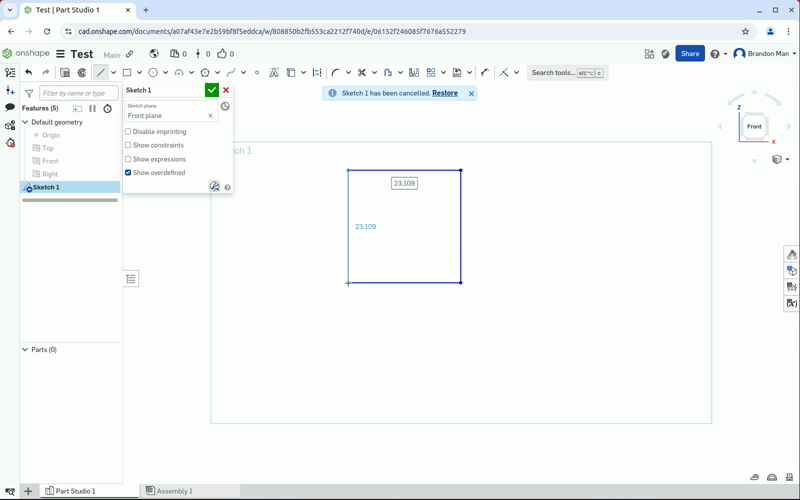
click(348, 282)
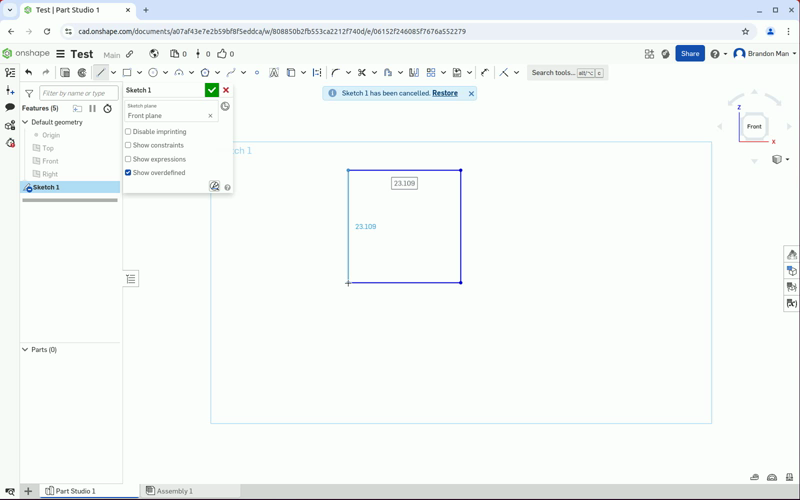
key(esc)
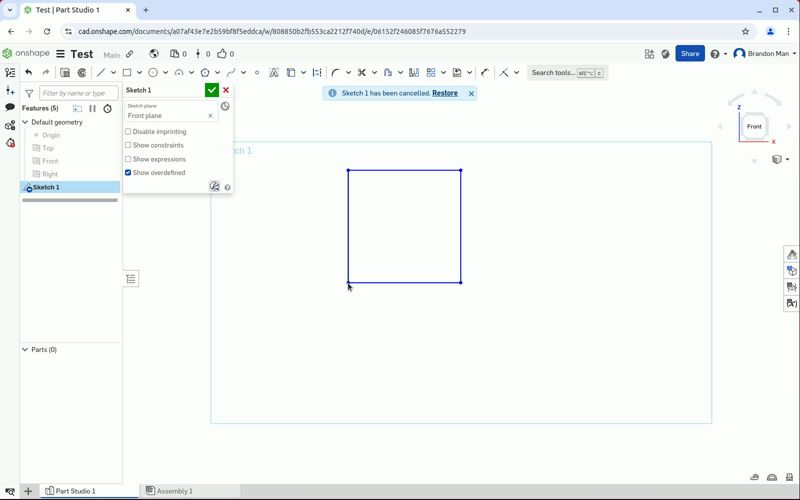
mouse_move(435, 227)
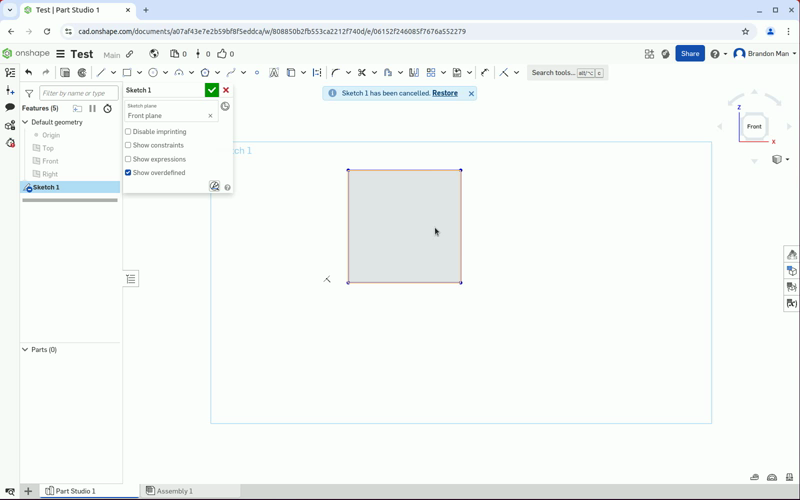
click(435, 227)
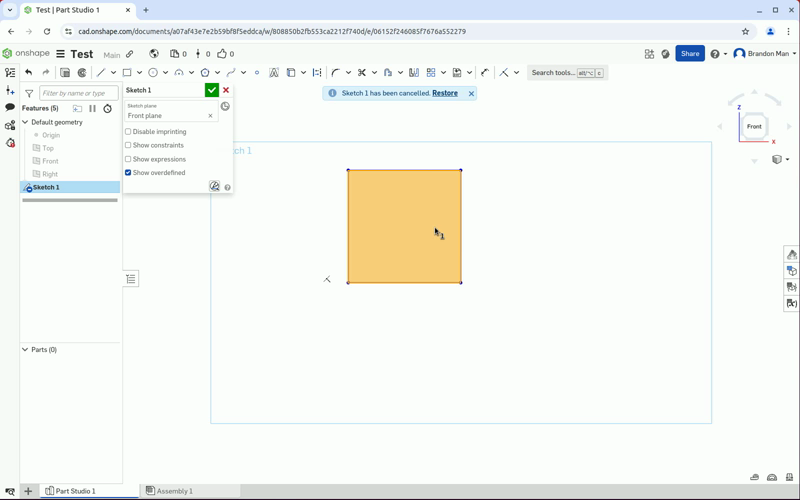
mouse_move(73, 352)
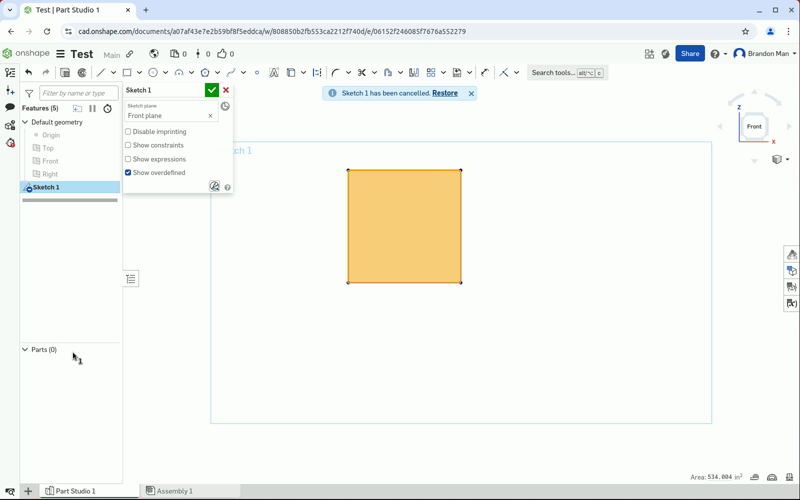
key(shift+y)
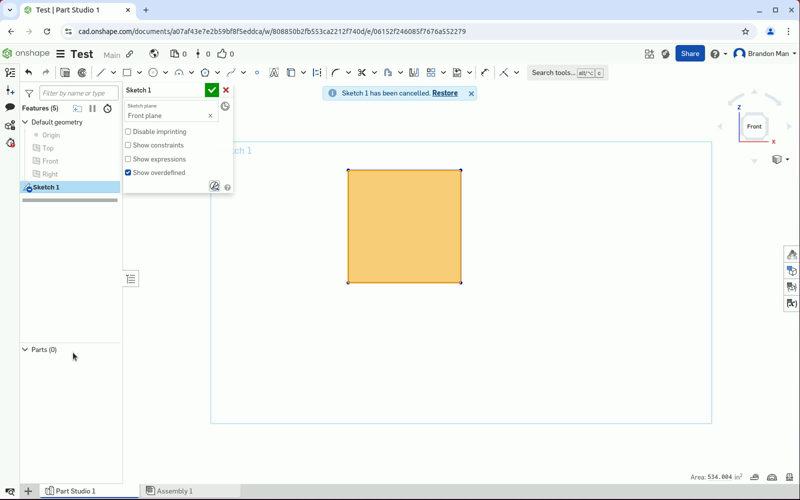
key(shift+e)
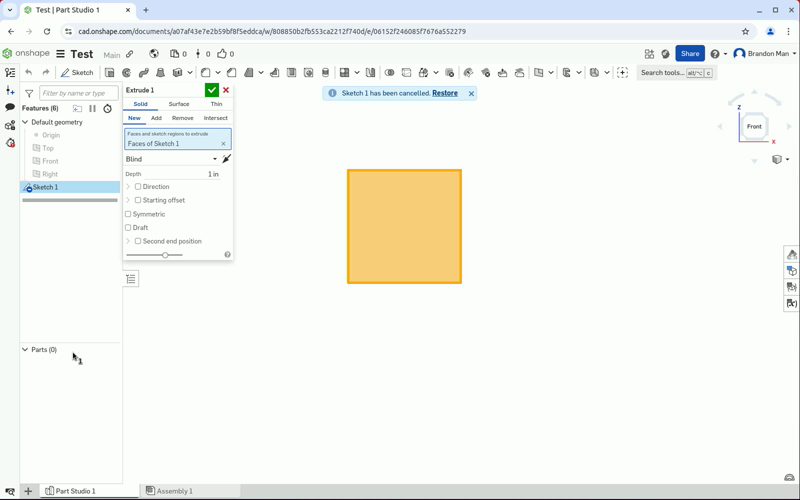
mouse_move(143, 106)
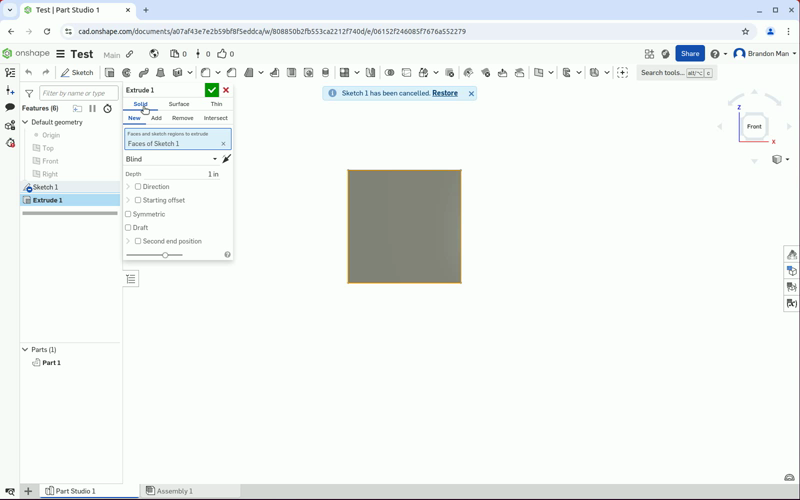
click(143, 106)
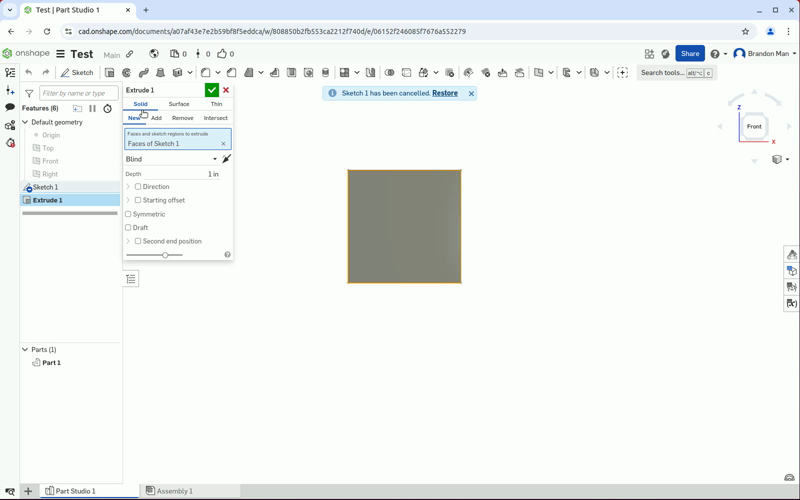
mouse_move(137, 120)
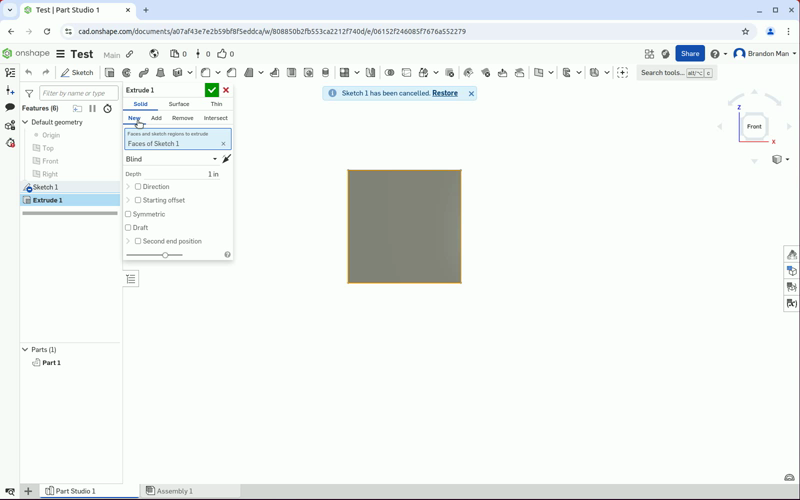
click(137, 120)
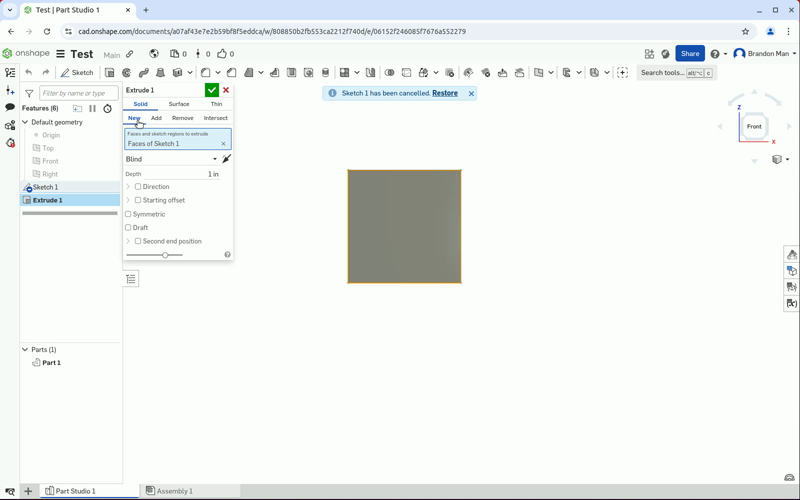
key(tab, 4)
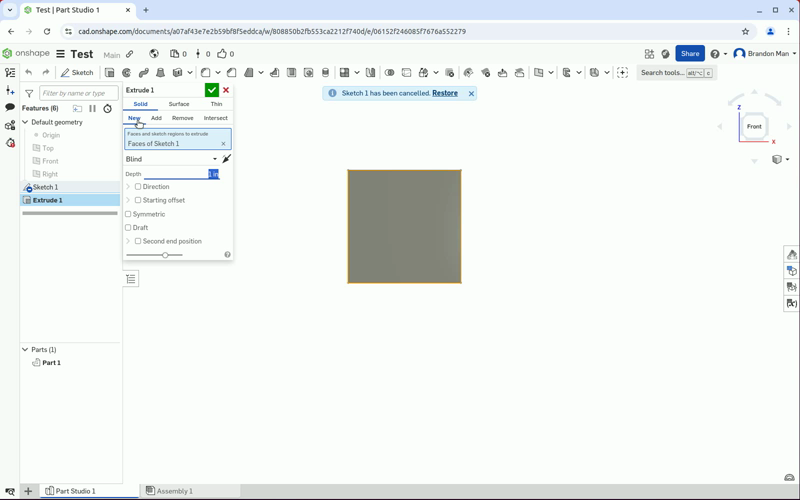
text(23.108)
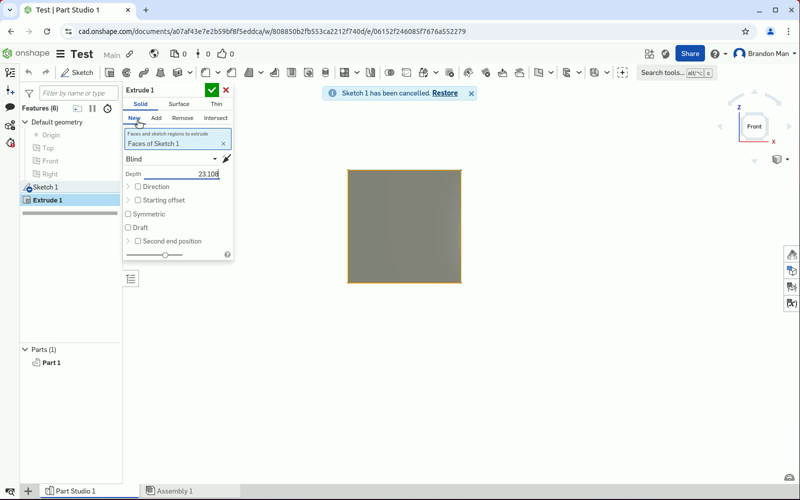
key(enter)
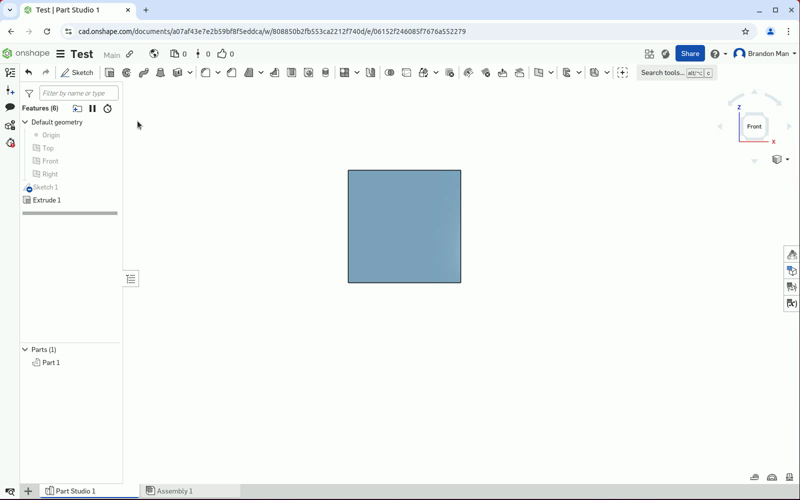
key(shift+h)
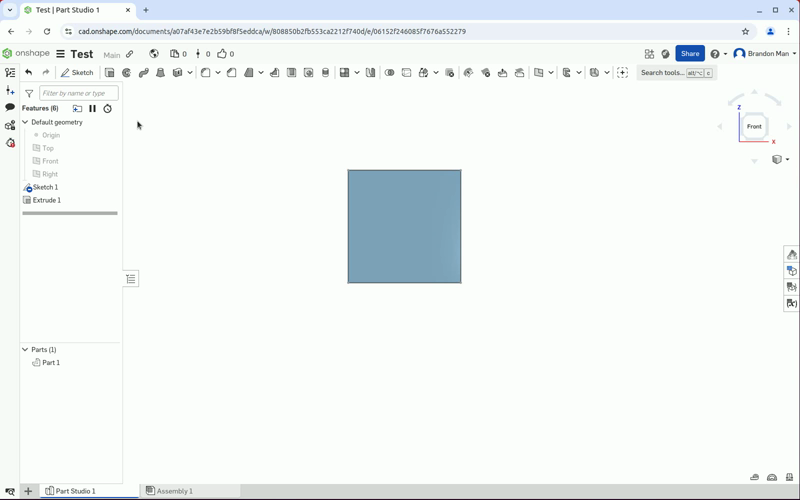
key(shift+h)
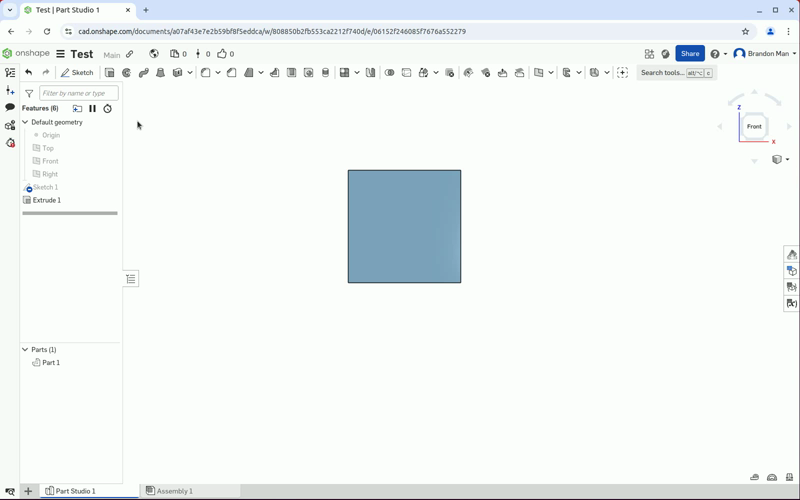
mouse_move(73, 189)
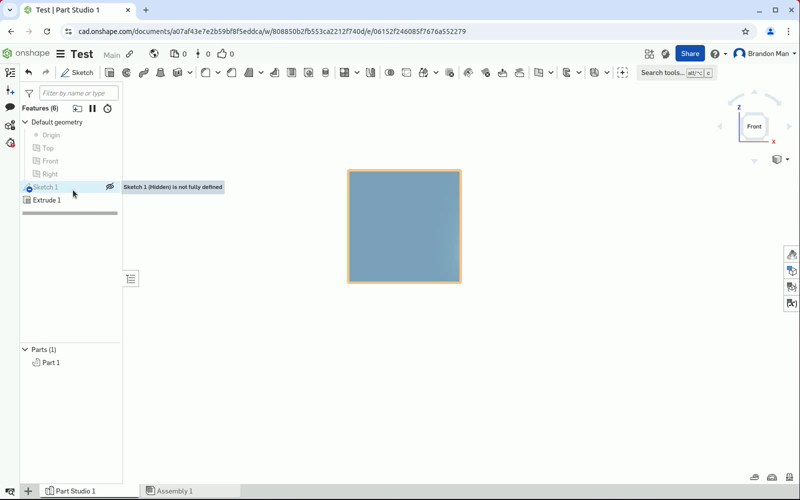
click(73, 189)
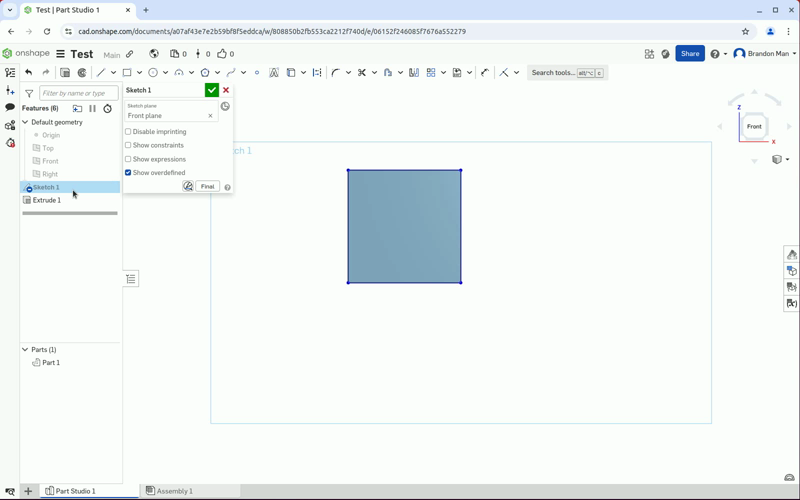
mouse_move(229, 92)
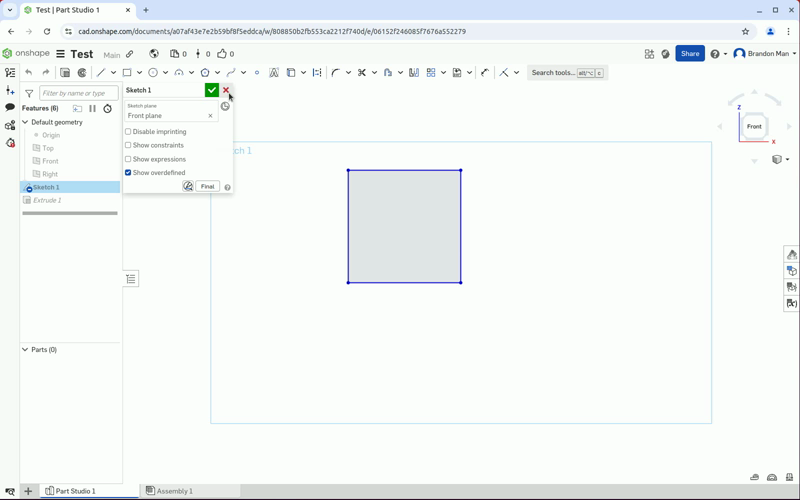
click(229, 92)
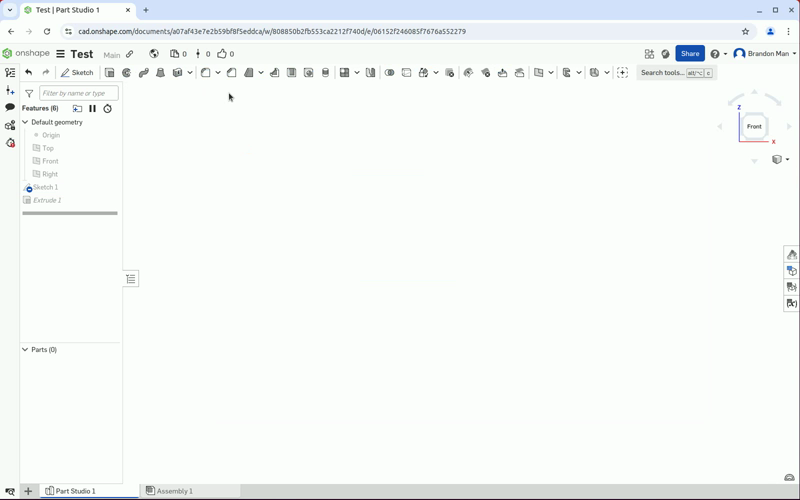
mouse_move(73, 352)
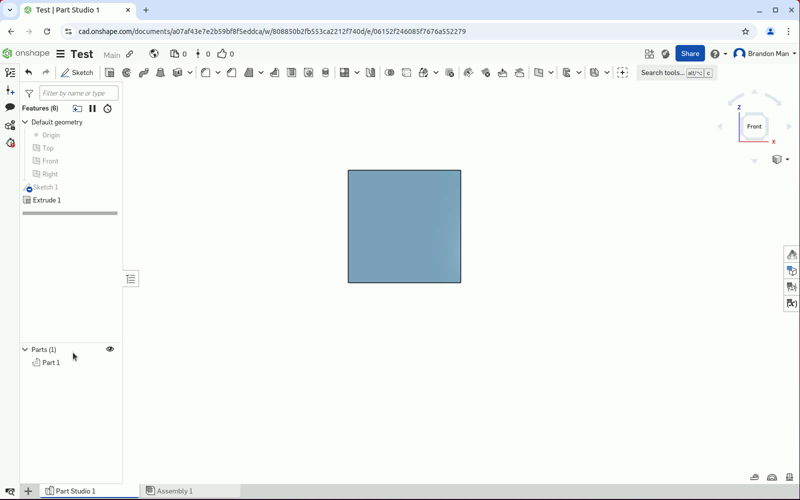
key(y)
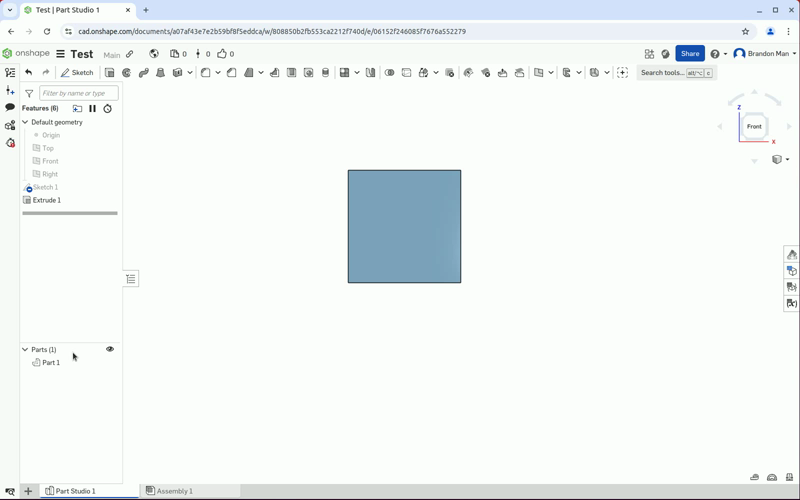
key(shift+p)
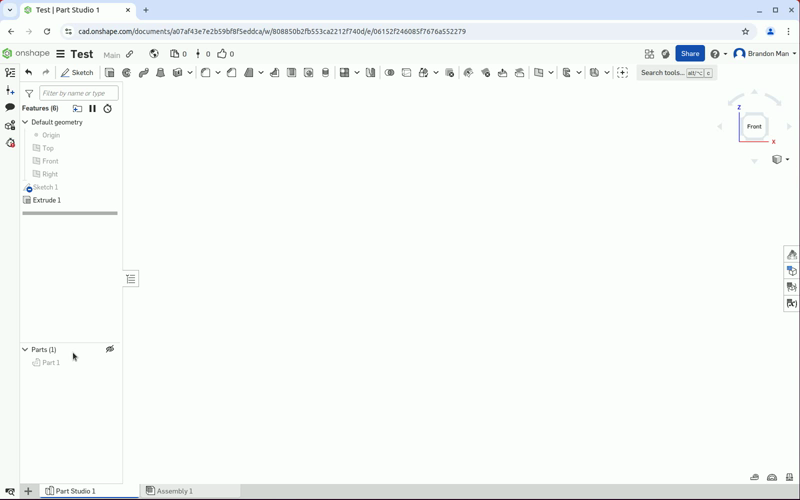
key(space)
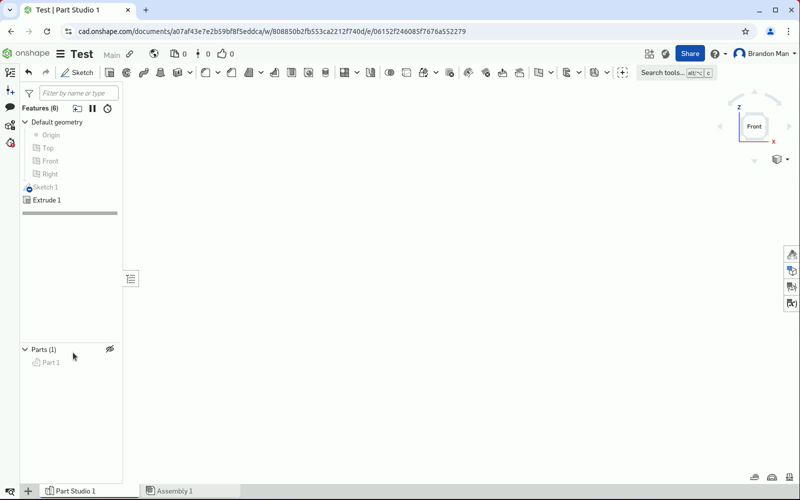
key_down(shift)
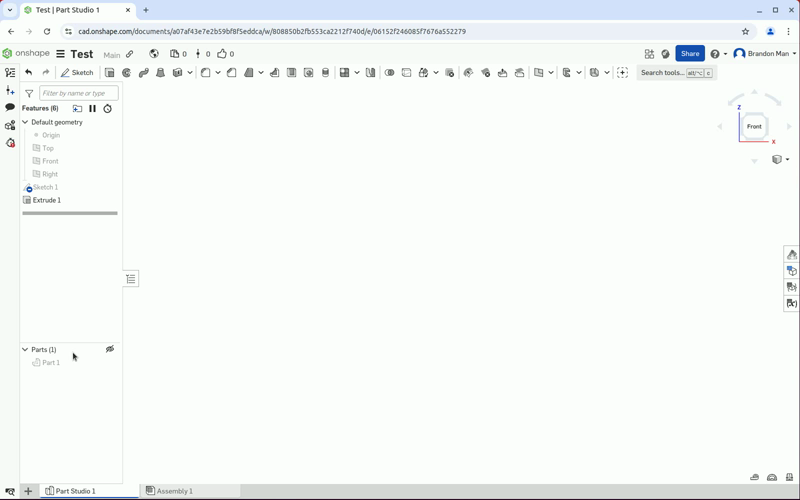
key(down)
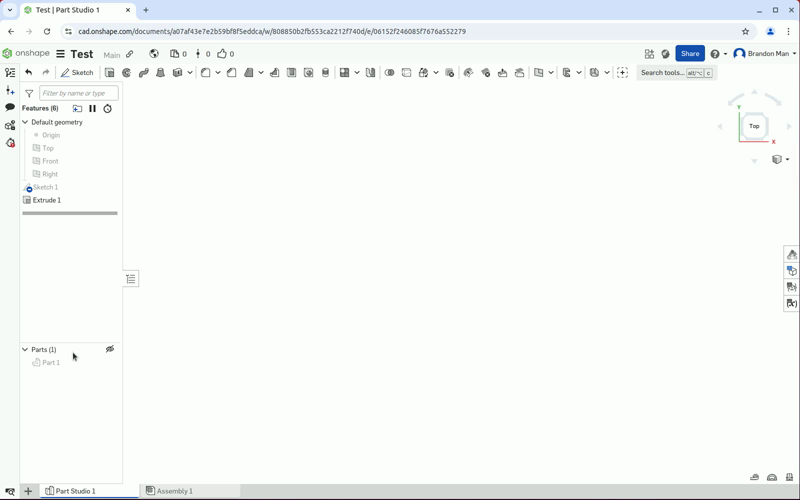
key_up(shift)
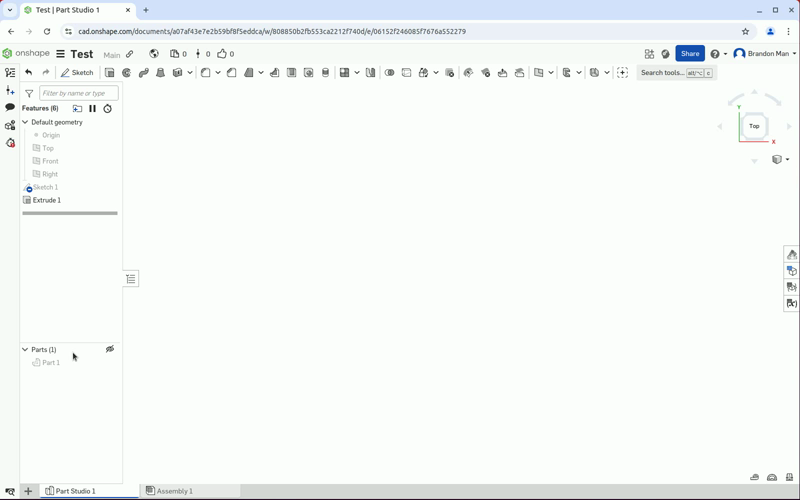
mouse_move(73, 352)
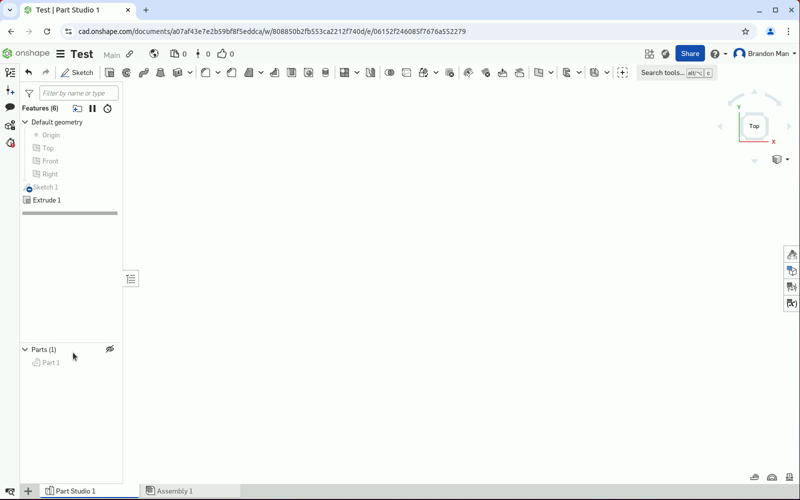
key(shift+y)
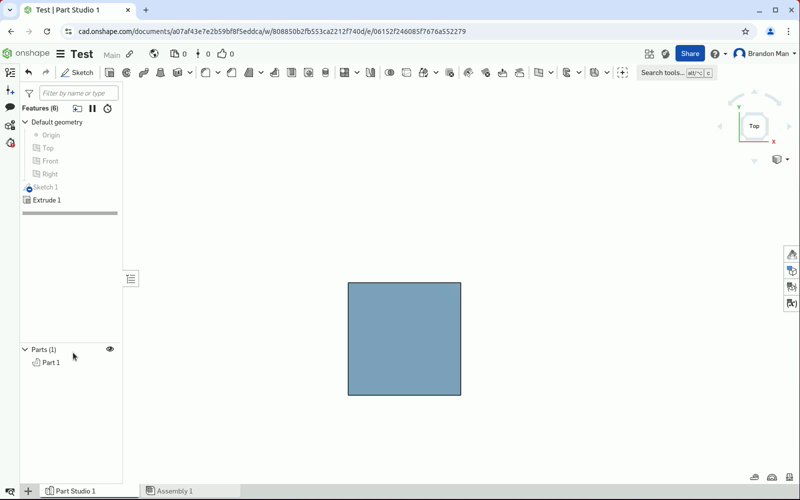
mouse_move(541, 75)
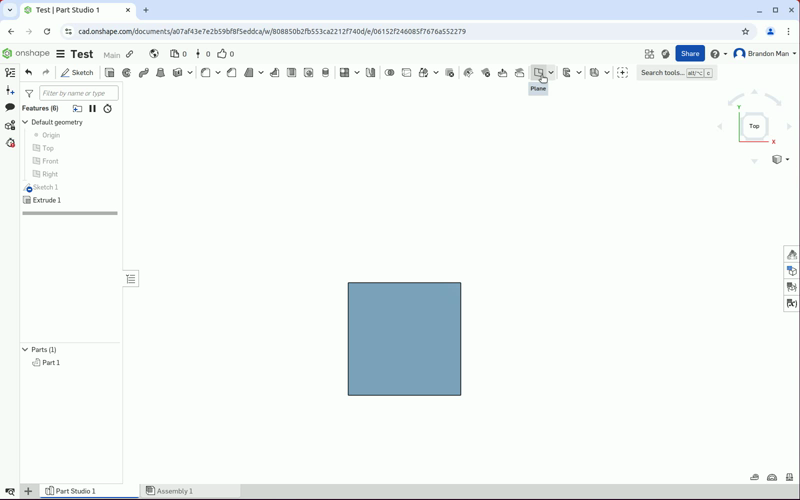
click(541, 75)
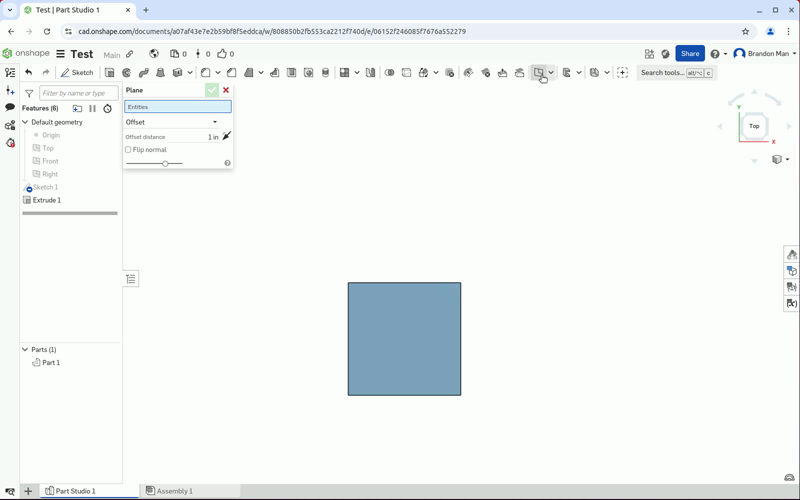
mouse_move(73, 150)
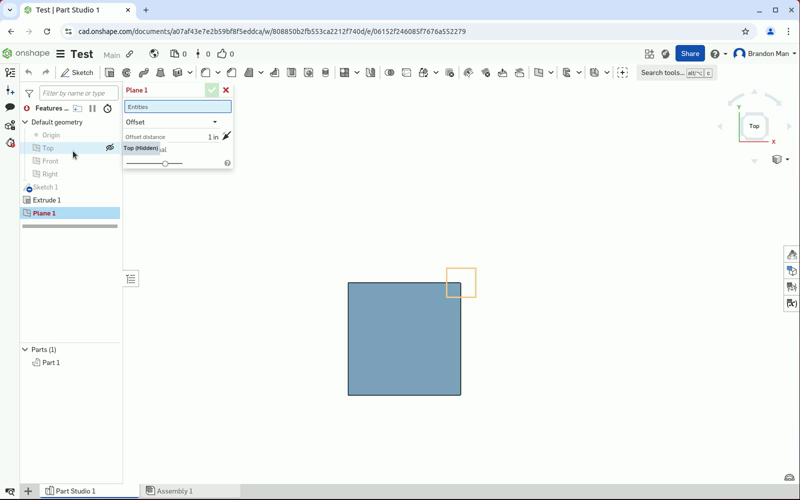
click(73, 150)
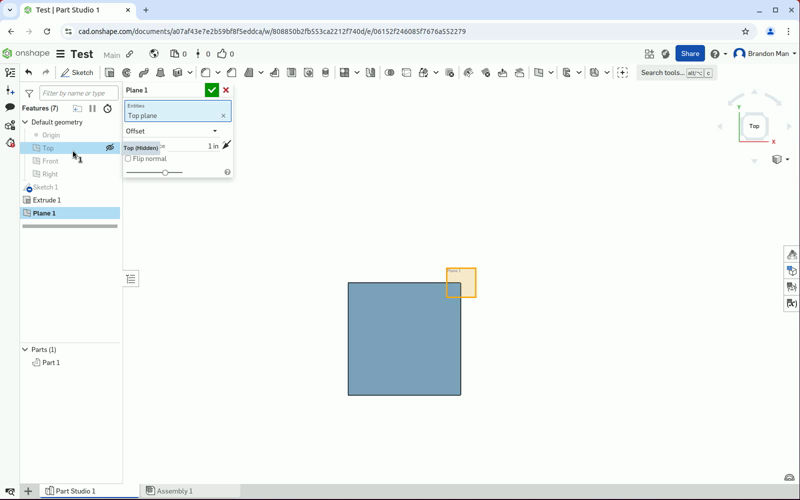
key(tab, 2)
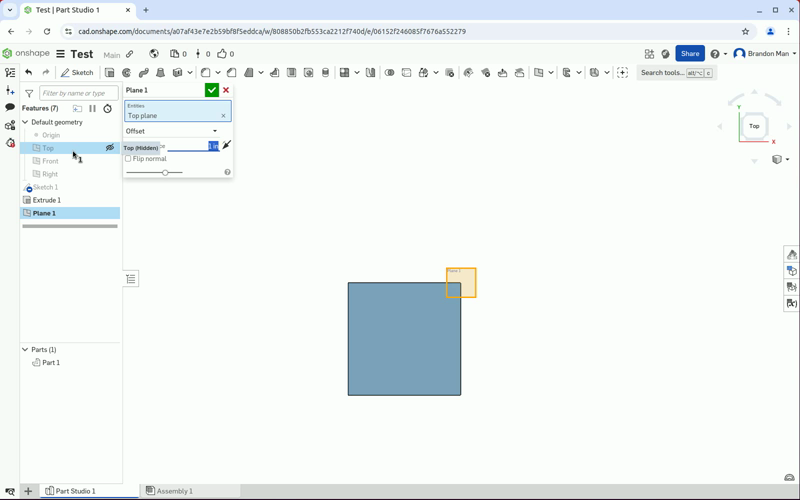
text(23.108)
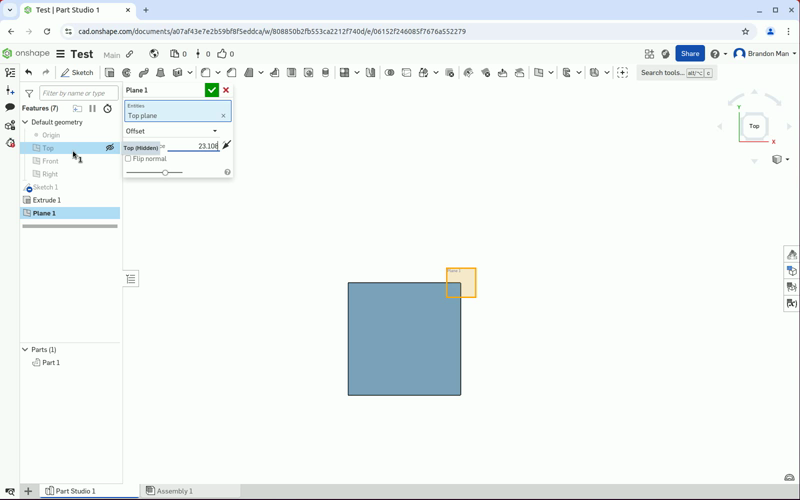
key(enter, 2)
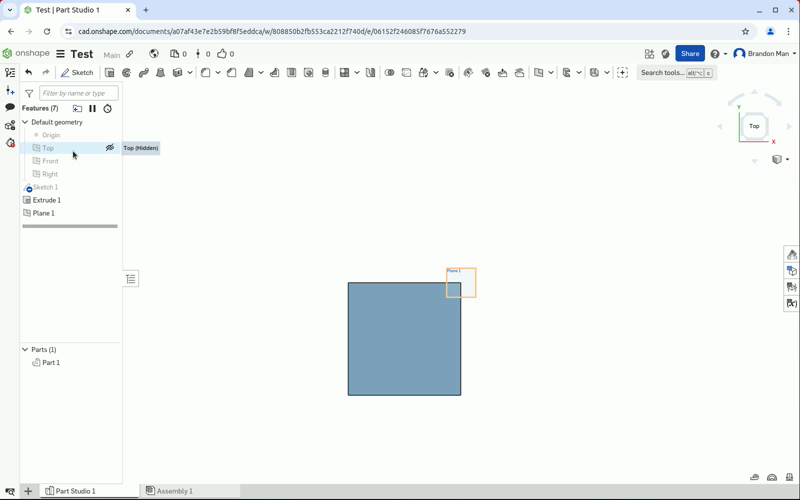
key(shift+s)
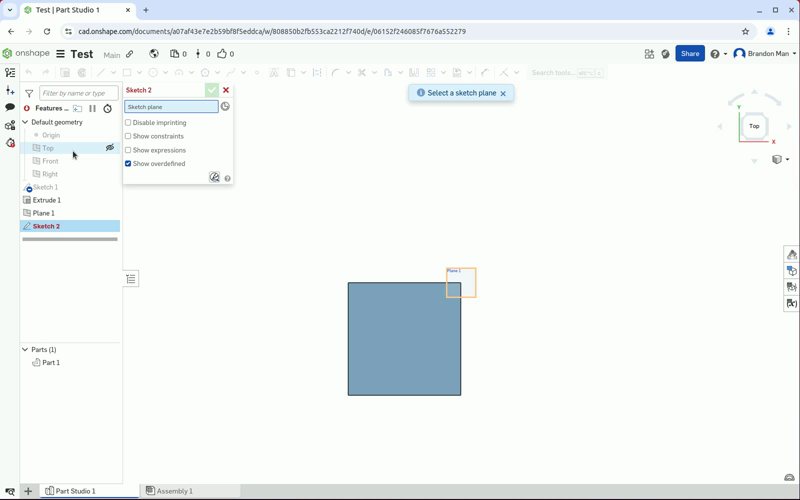
mouse_move(73, 215)
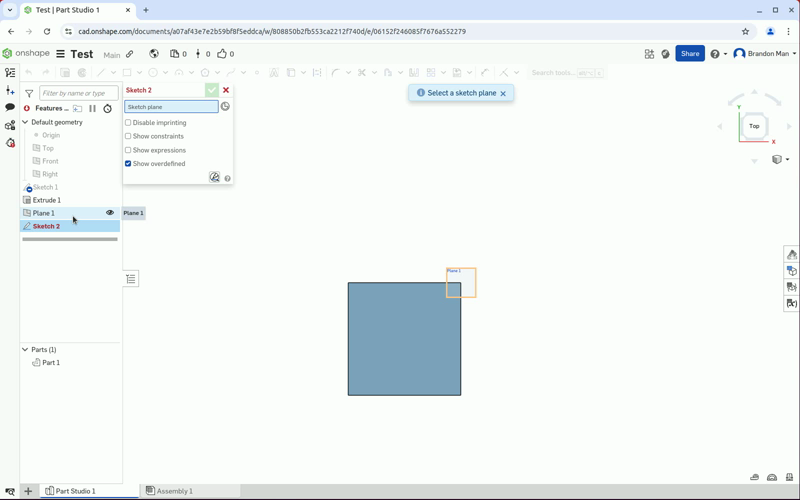
click(73, 215)
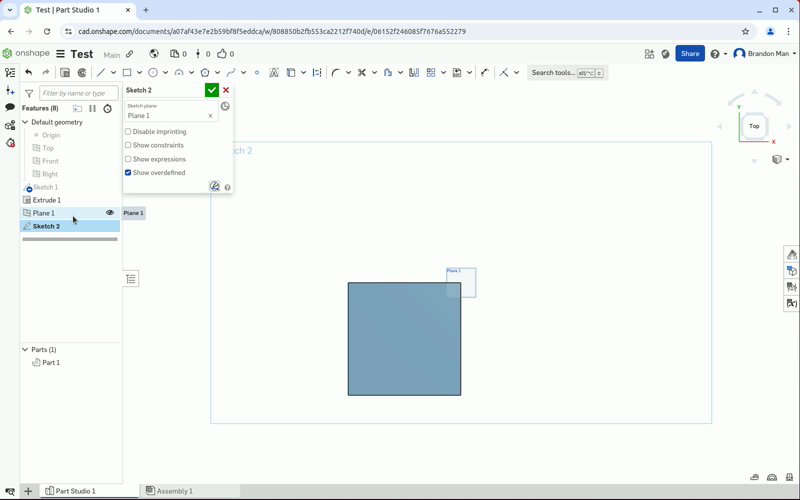
mouse_move(73, 352)
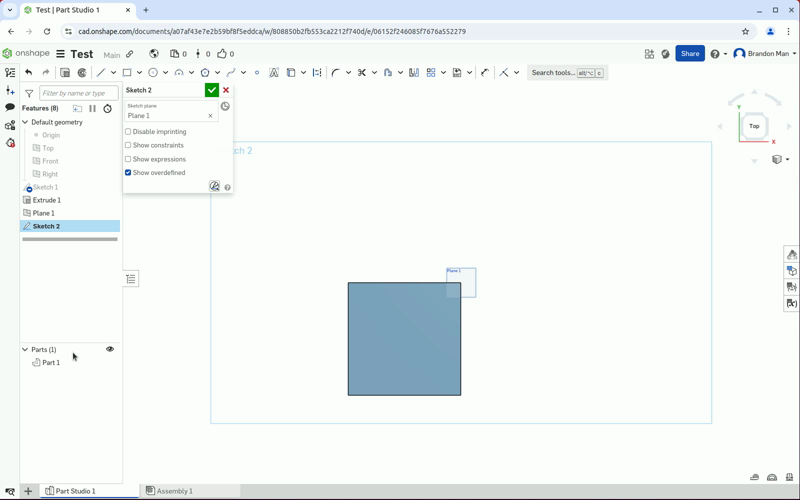
key(y)
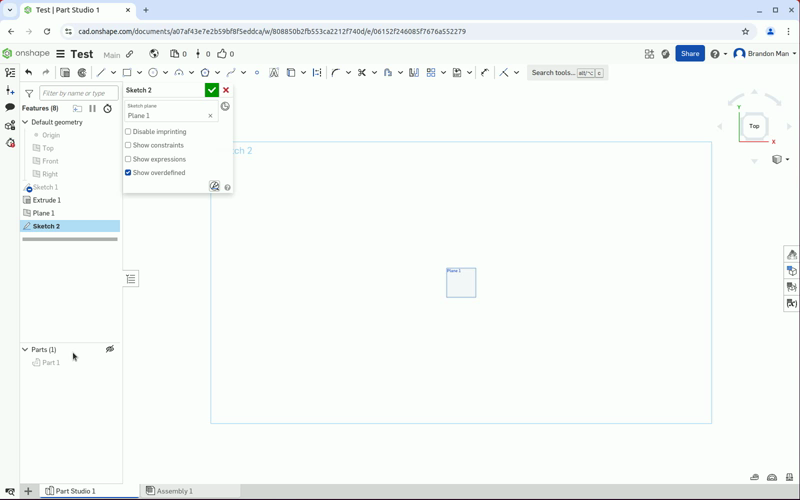
key(l)
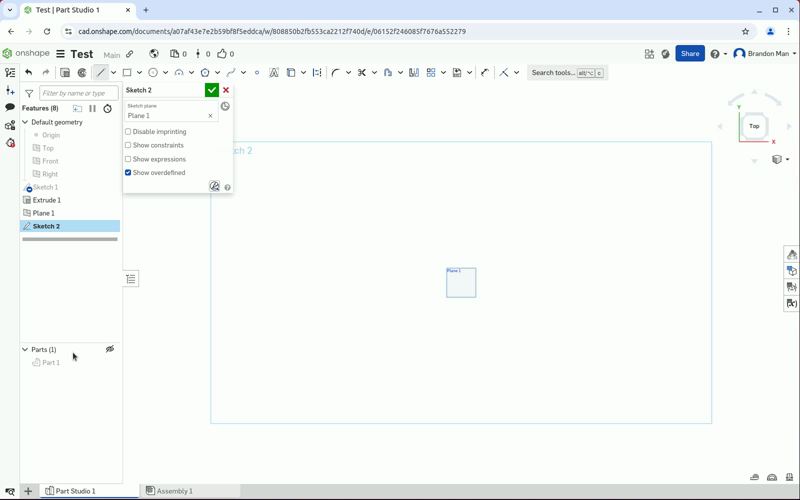
key_down(shift)
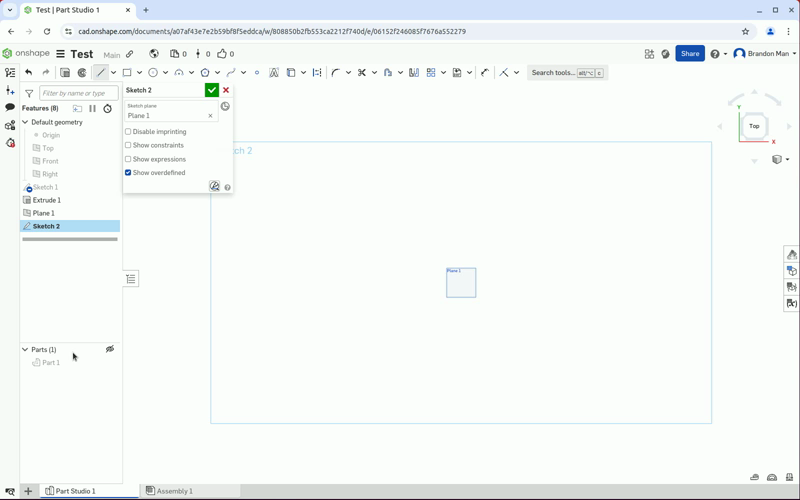
mouse_move(352, 390)
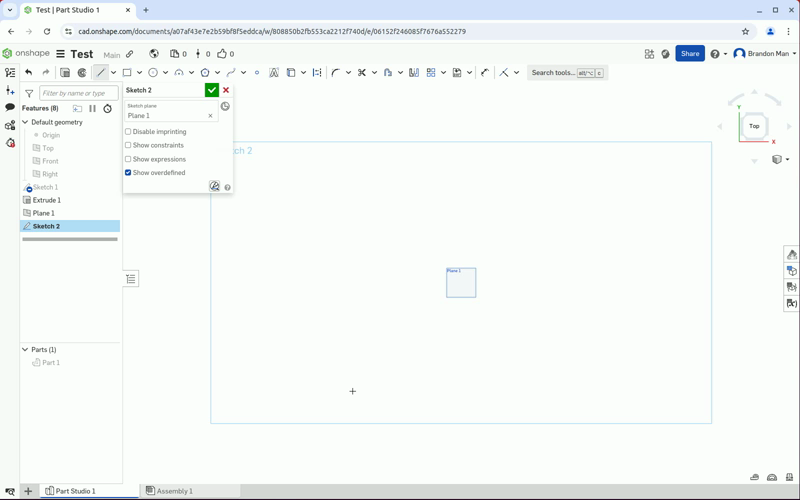
click(352, 390)
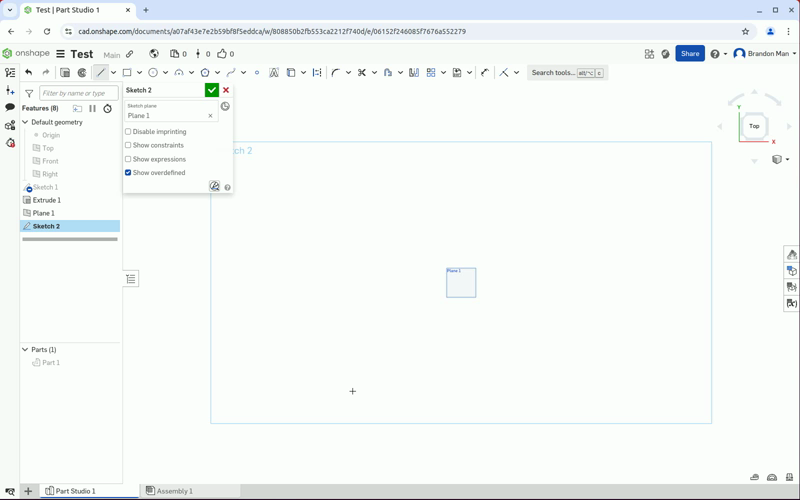
key_up(shift)
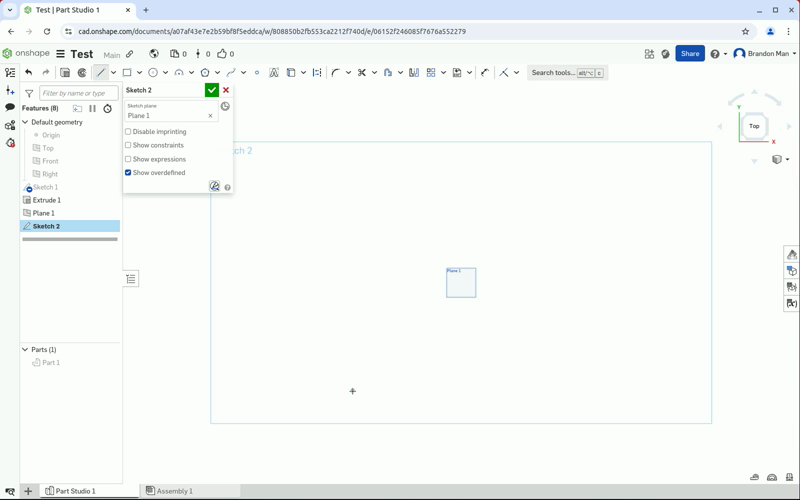
key_down(shift)
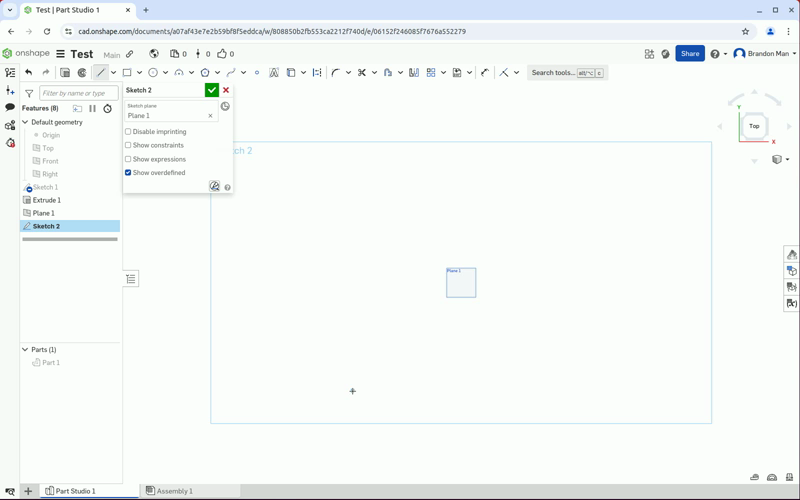
mouse_move(455, 390)
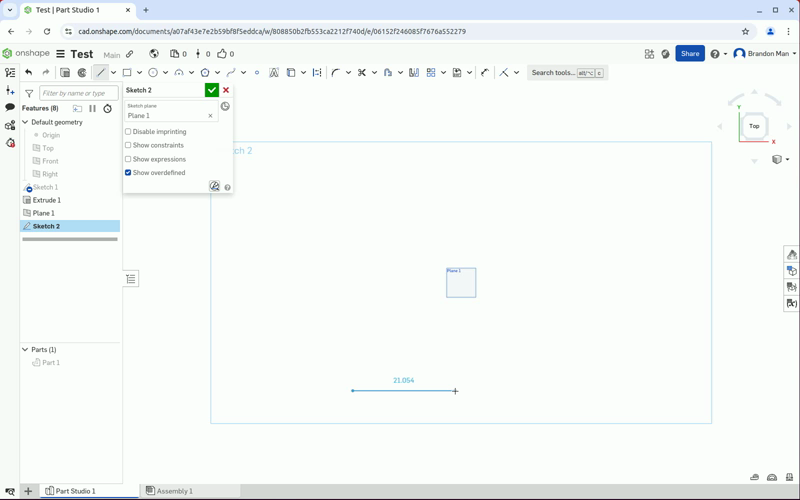
click(455, 390)
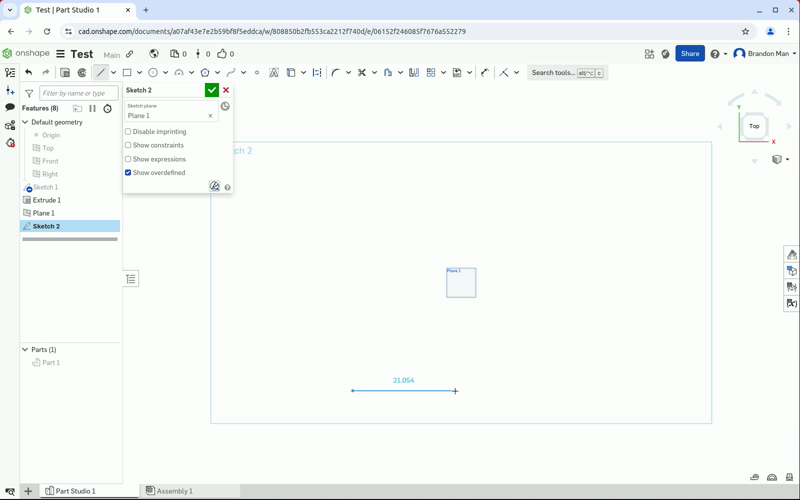
key_up(shift)
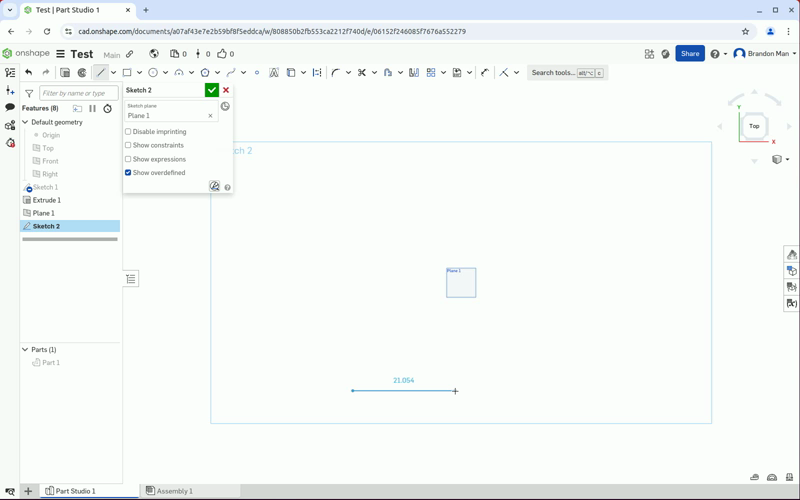
key_down(shift)
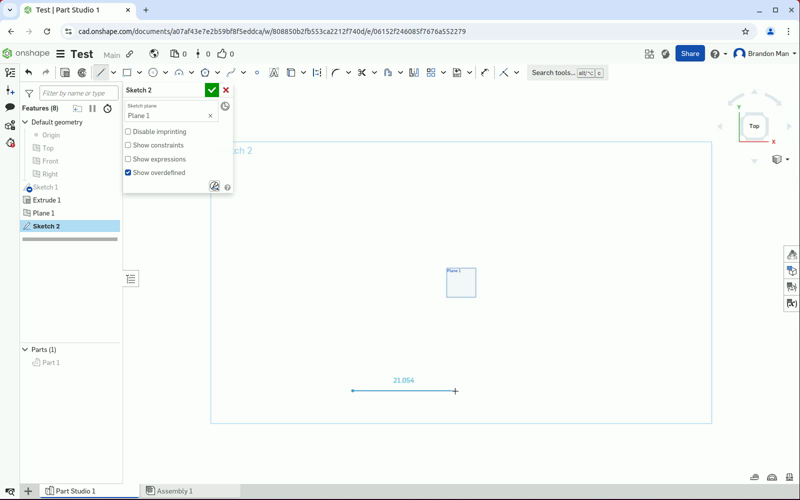
mouse_move(455, 288)
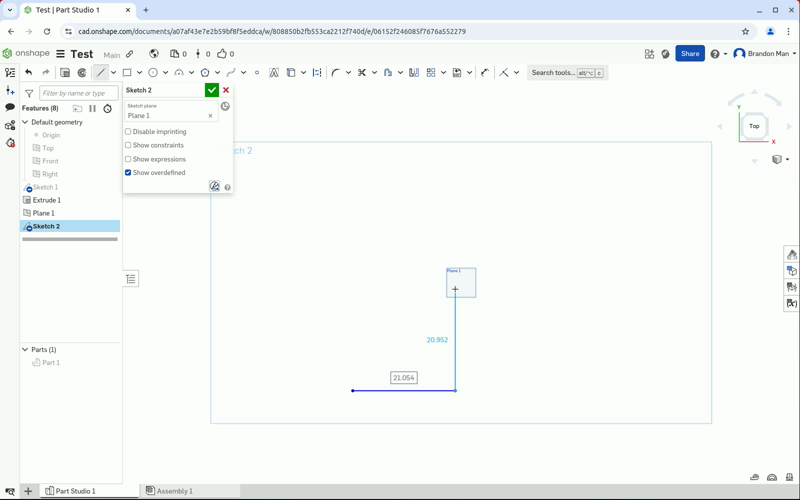
click(455, 288)
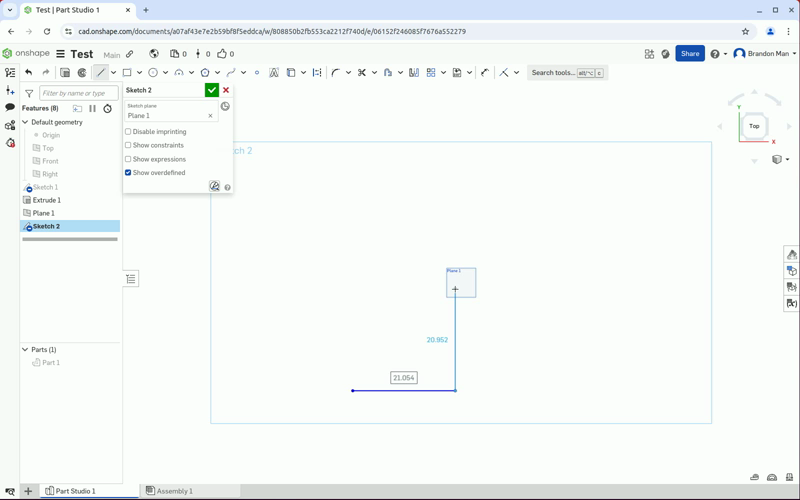
key_up(shift)
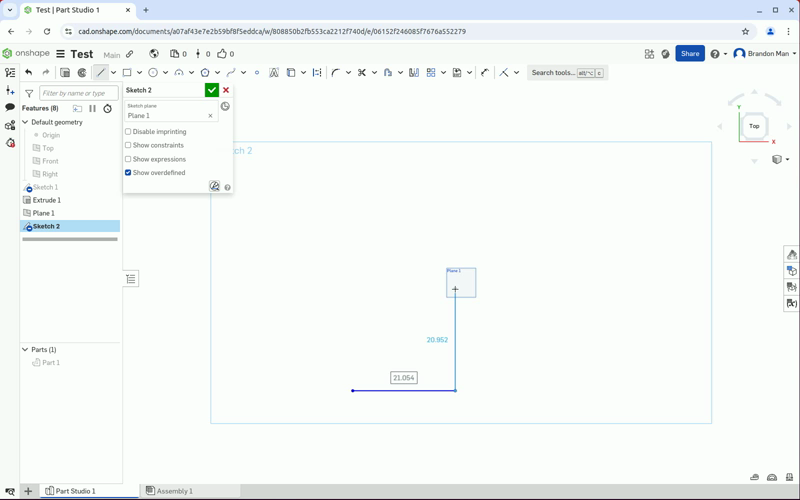
key_down(shift)
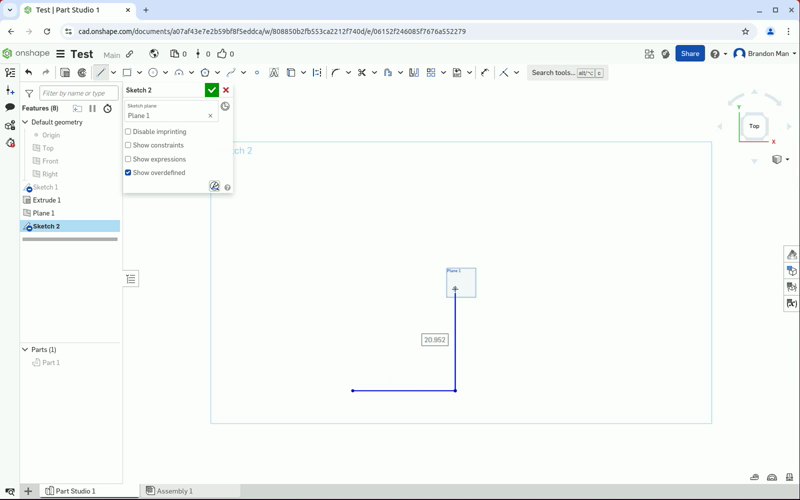
mouse_move(352, 288)
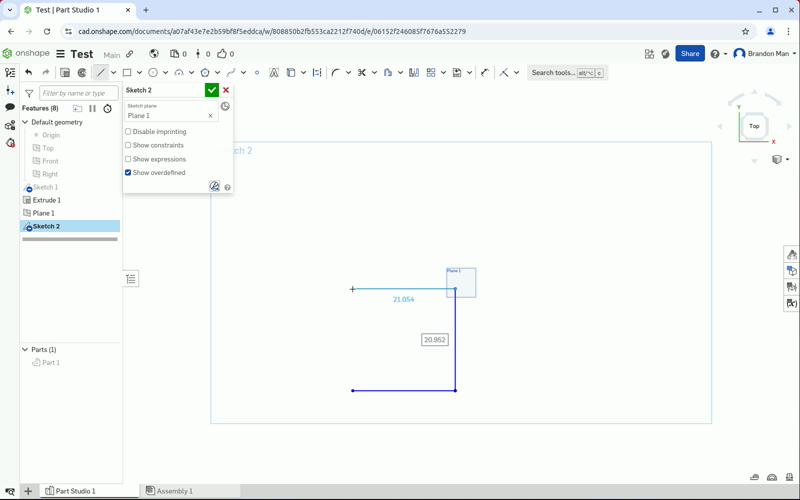
click(352, 288)
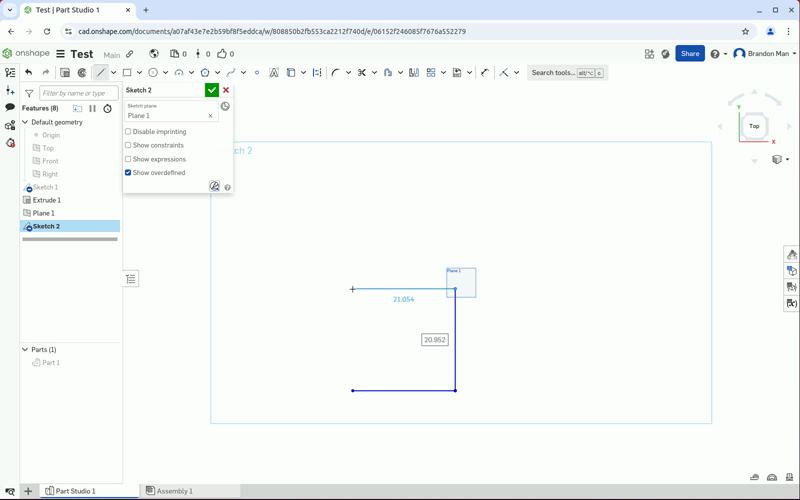
key_up(shift)
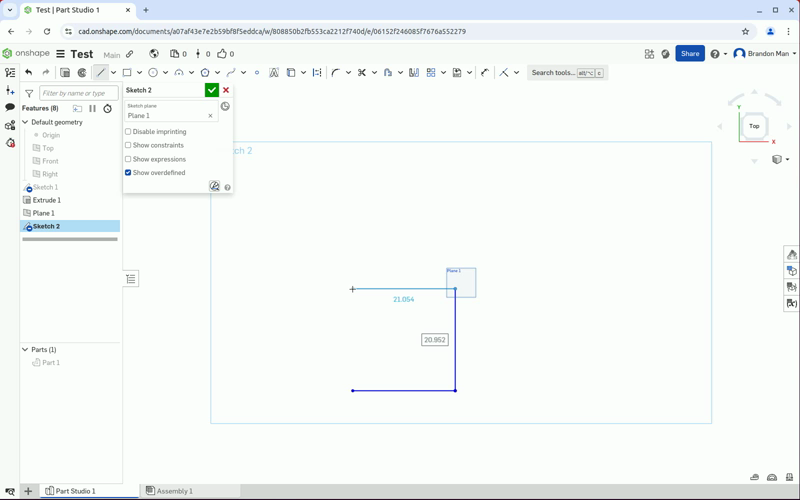
key_down(shift)
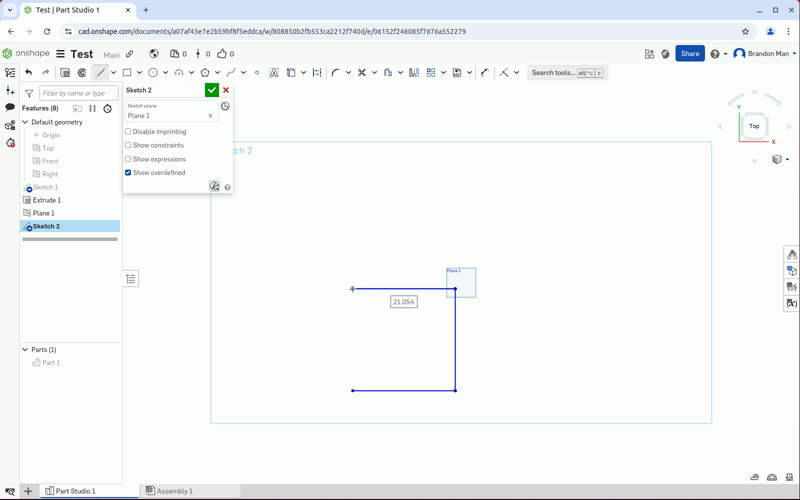
mouse_move(352, 390)
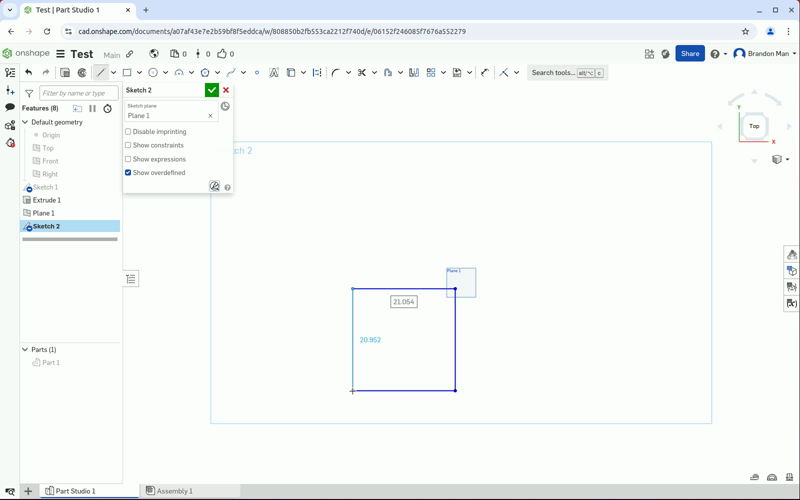
key_up(shift)
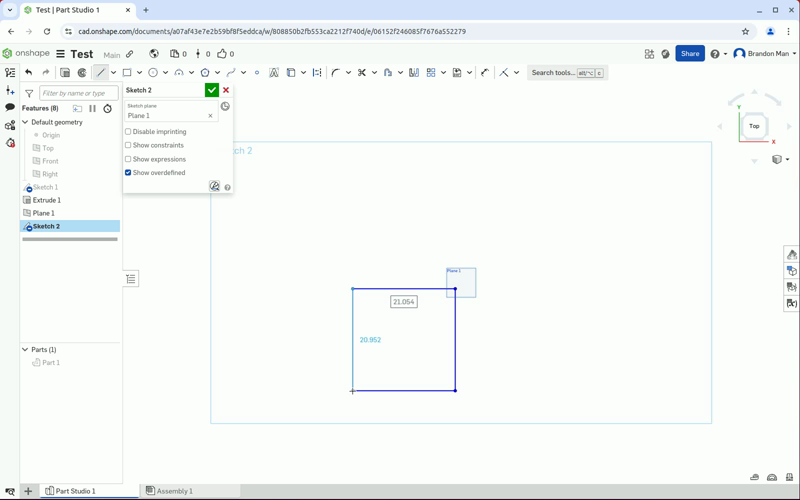
click(352, 390)
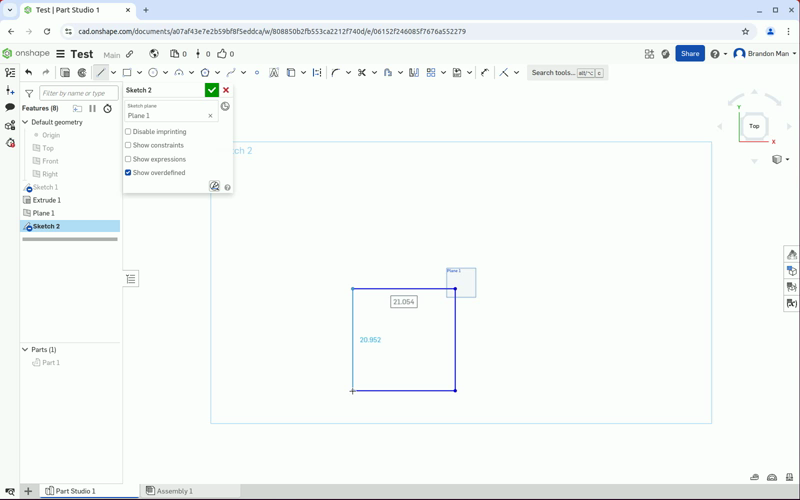
key(esc)
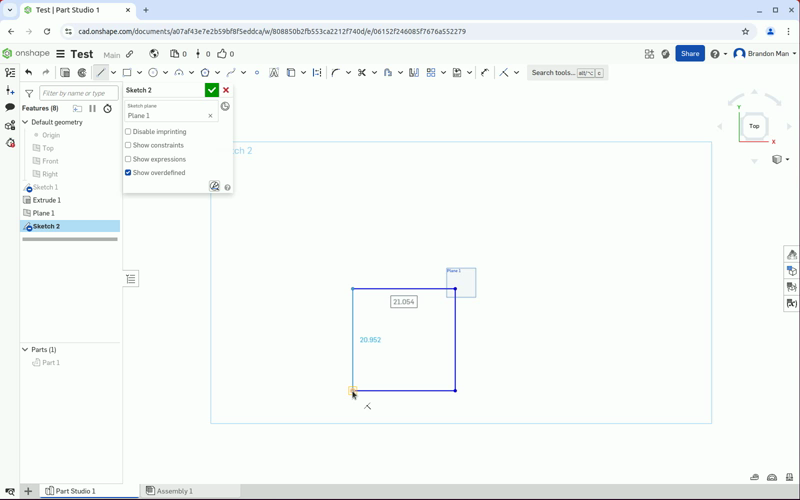
mouse_move(425, 298)
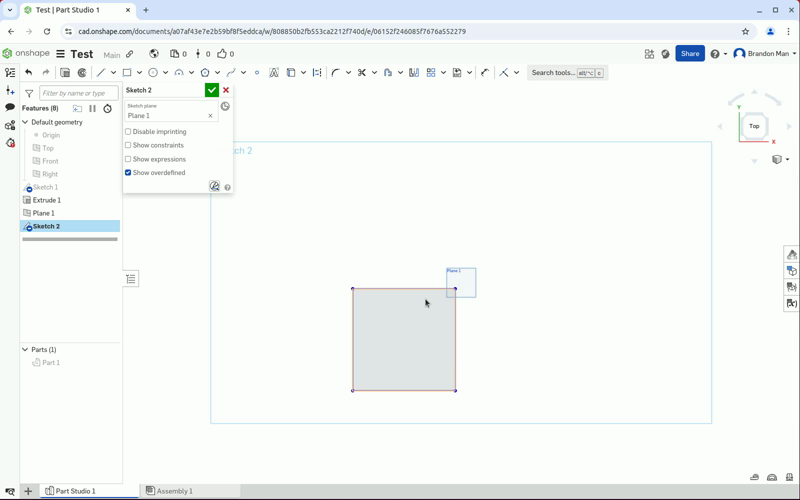
click(425, 298)
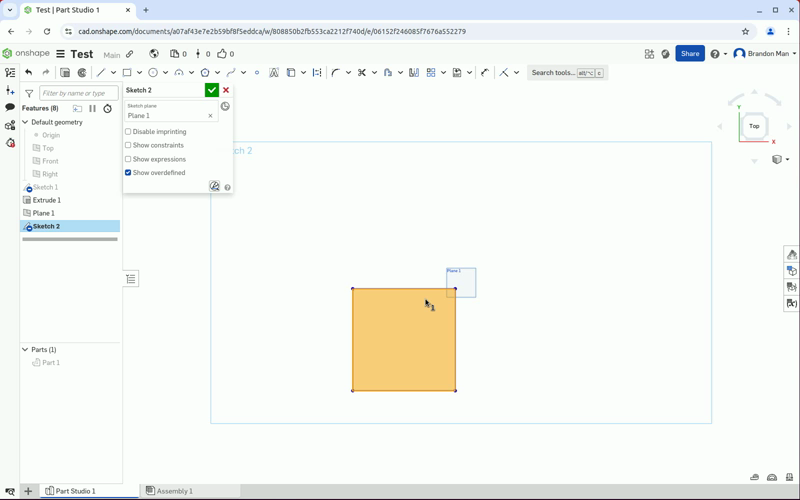
mouse_move(73, 352)
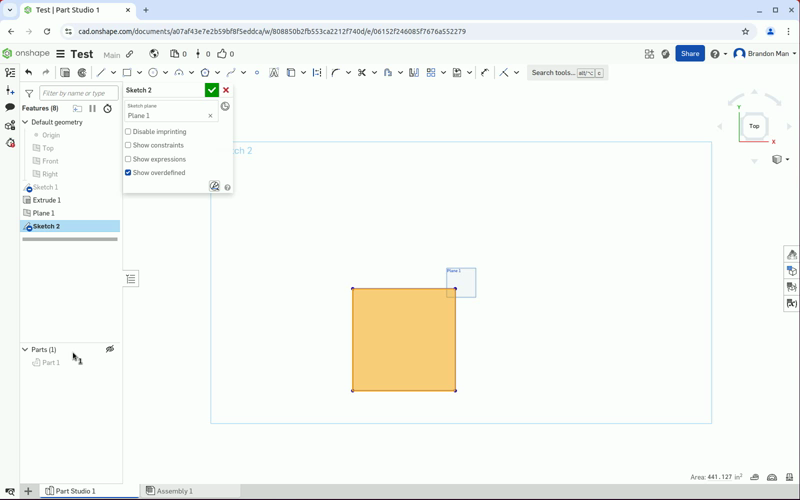
key(shift+y)
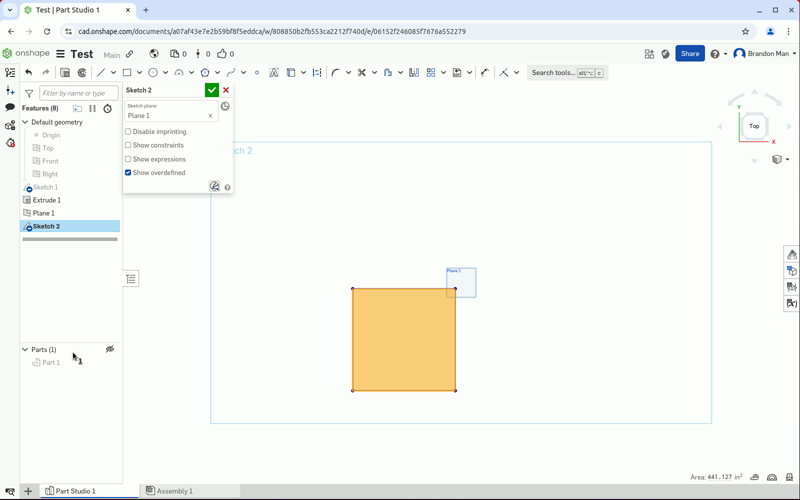
key(shift+e)
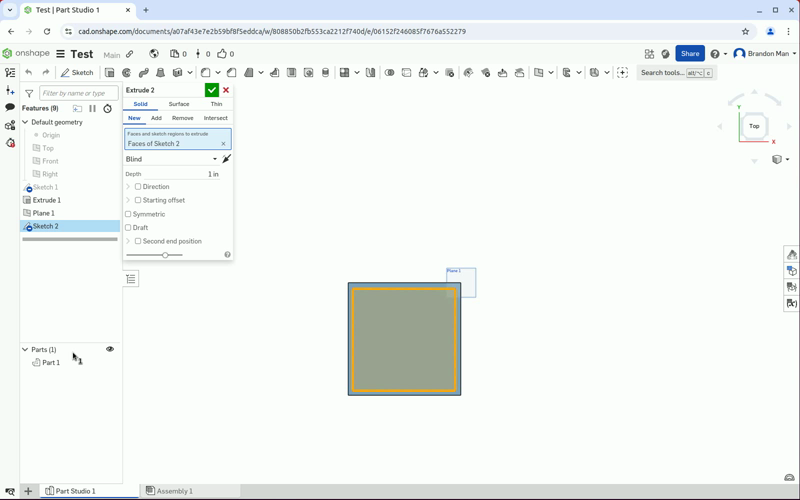
mouse_move(143, 106)
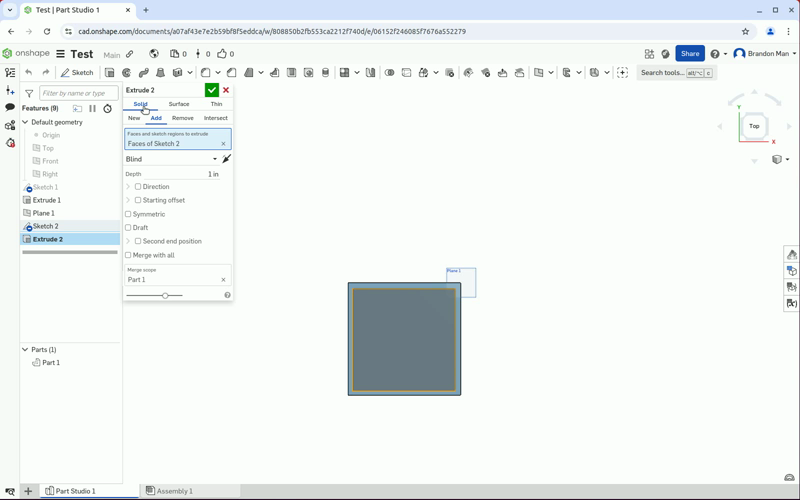
click(143, 106)
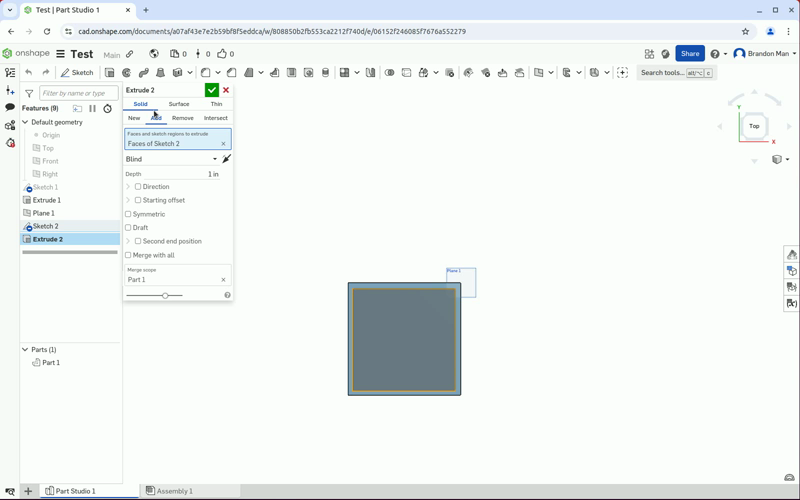
mouse_move(186, 120)
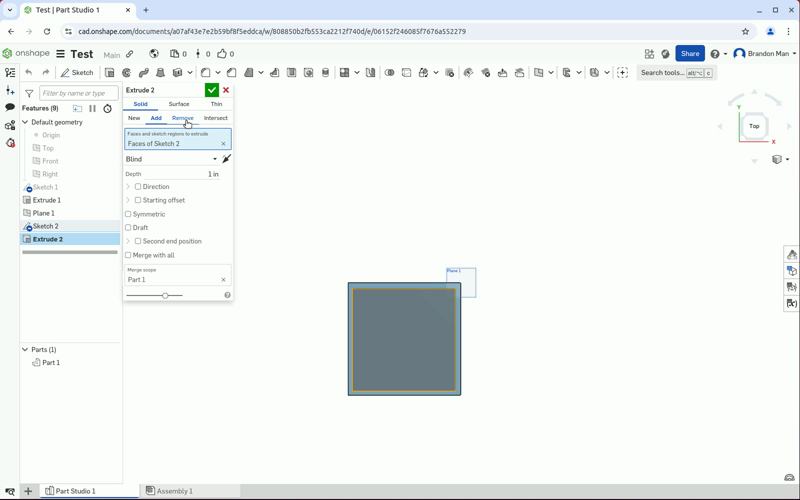
click(186, 120)
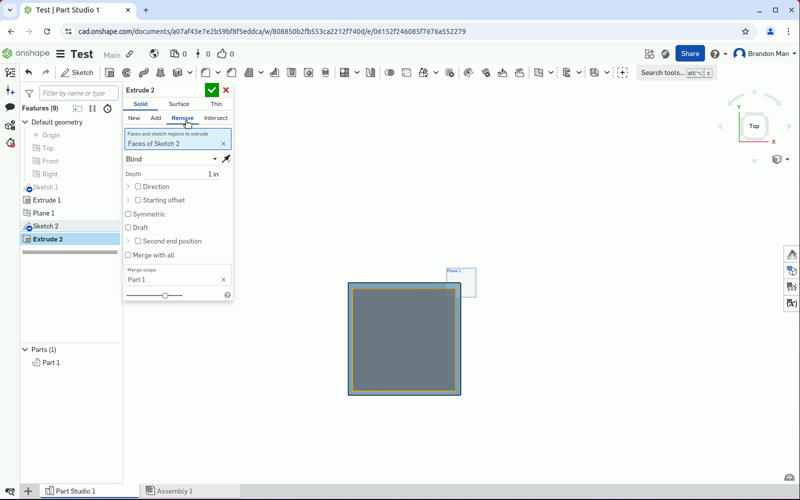
key(tab, 4)
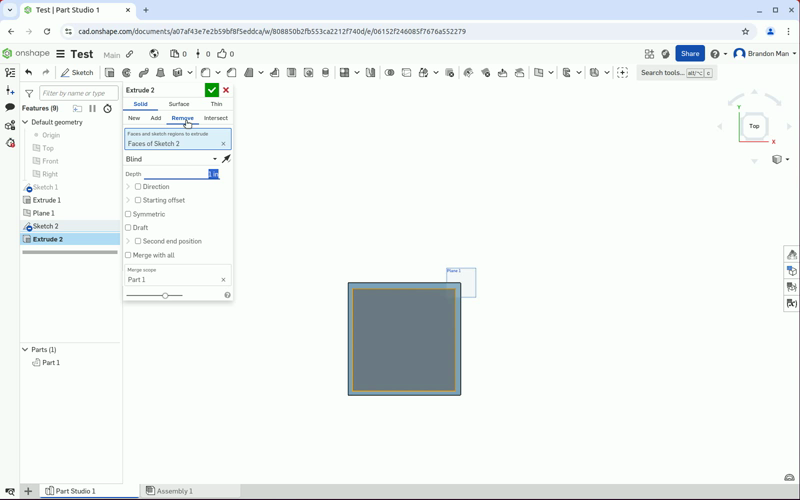
text(21.664)
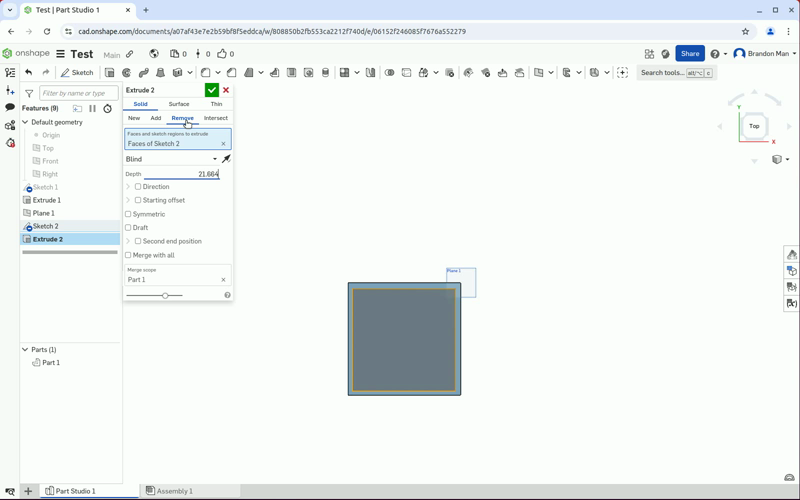
key(tab, 6)
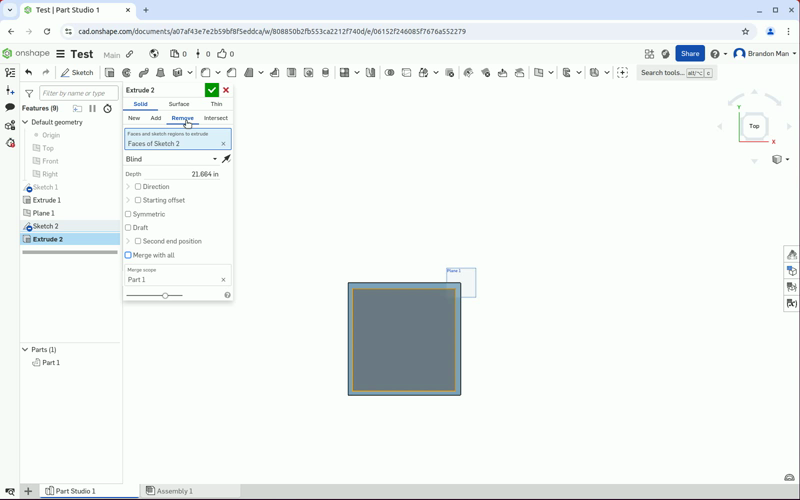
key(space)
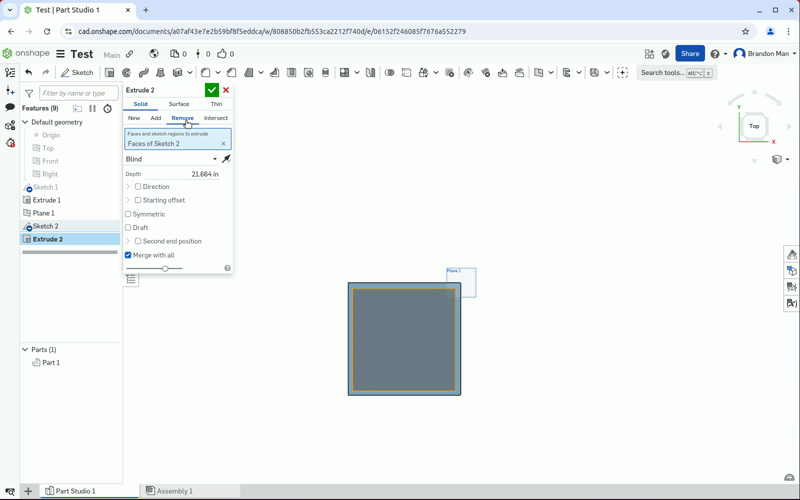
key(enter)
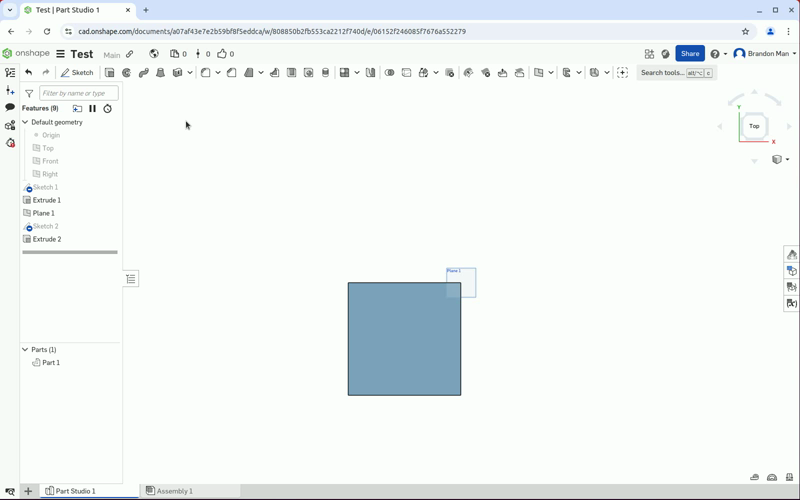
key(shift+h)
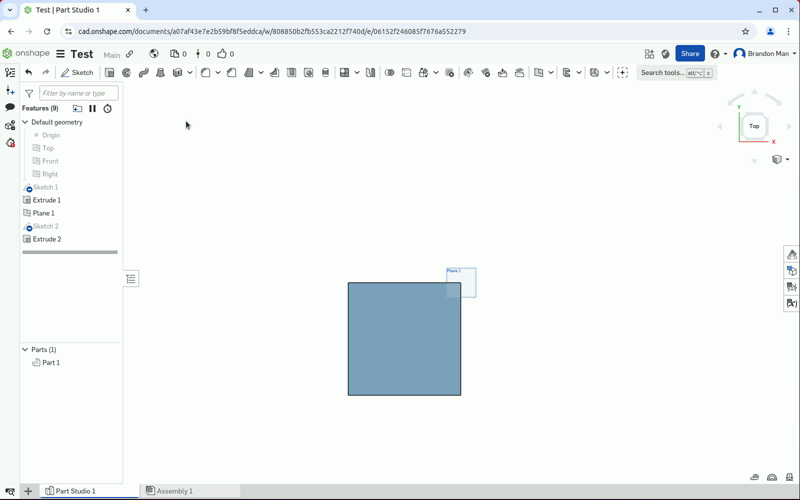
key(shift+h)
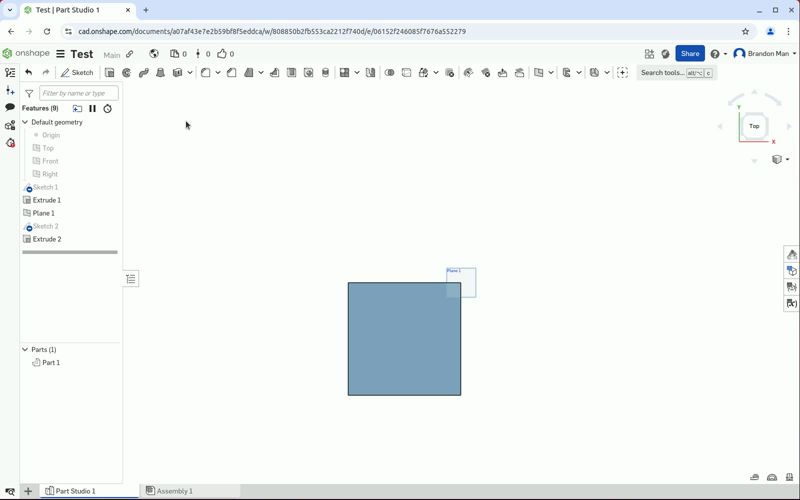
key(shift+7)
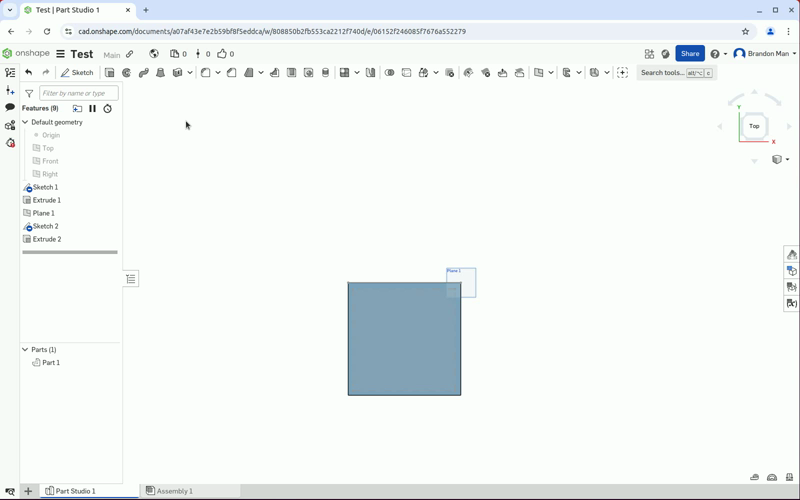
key(up, 3)
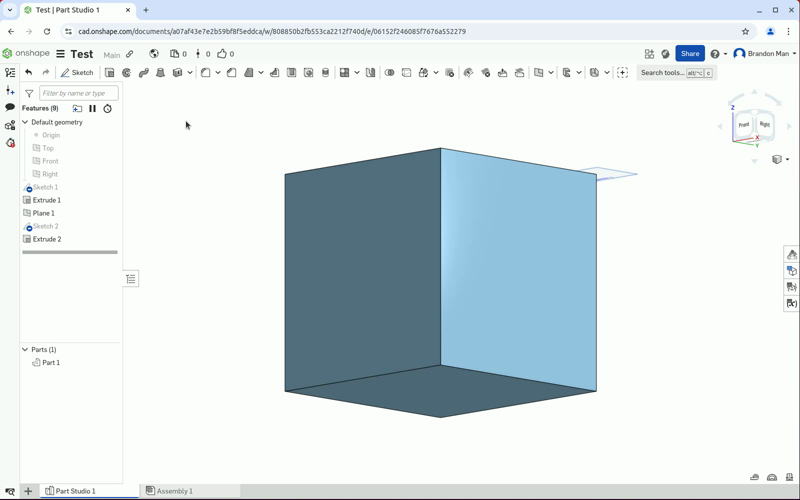
key(left, 3)
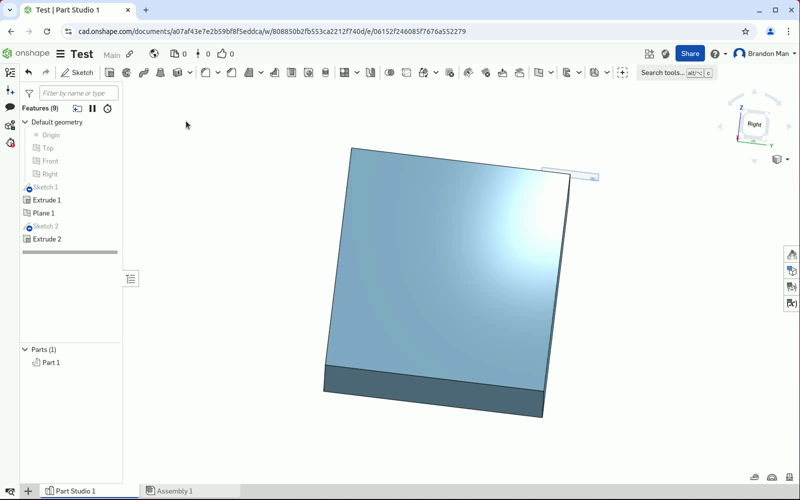
key(right, 3)
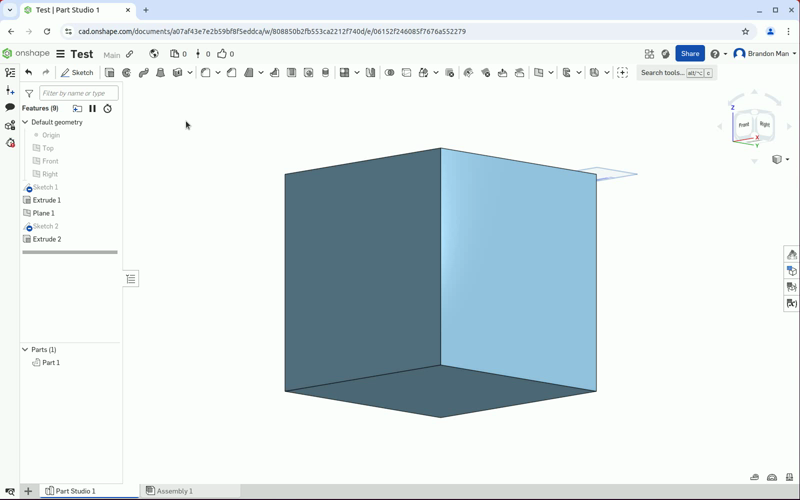
key(down, 3)
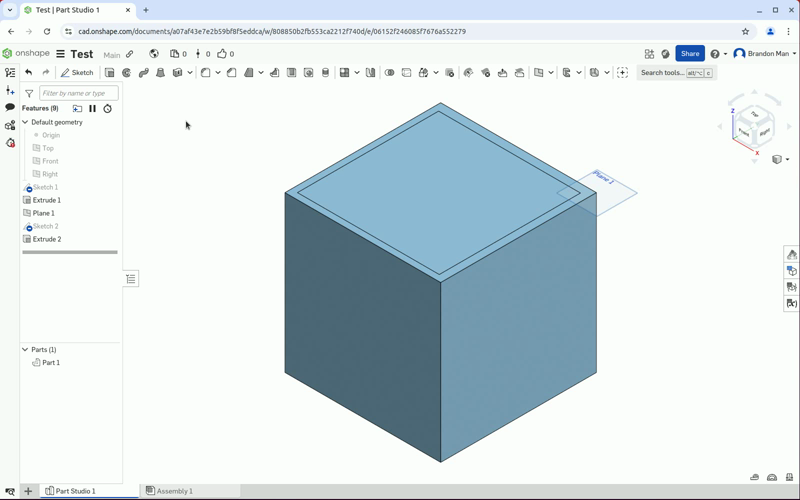
mouse_move(73, 189)
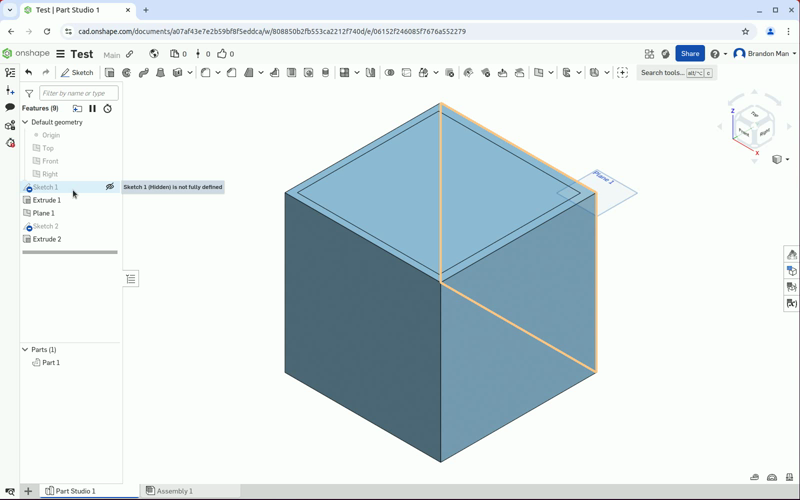
click(73, 189)